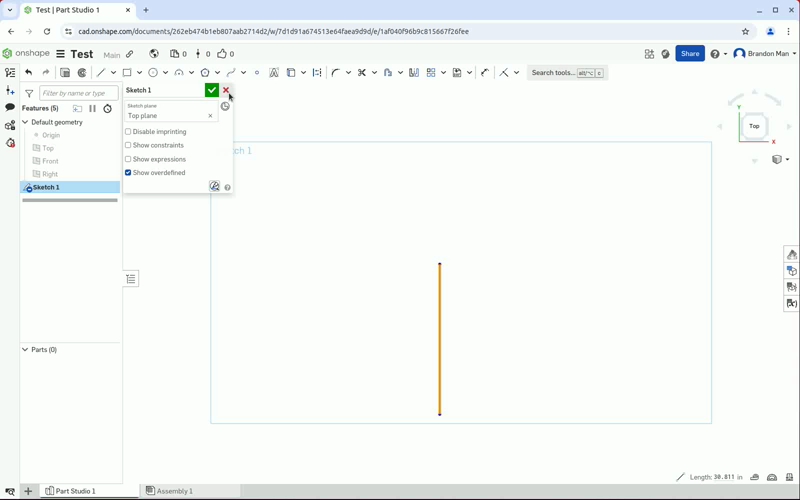
key(shift+h)
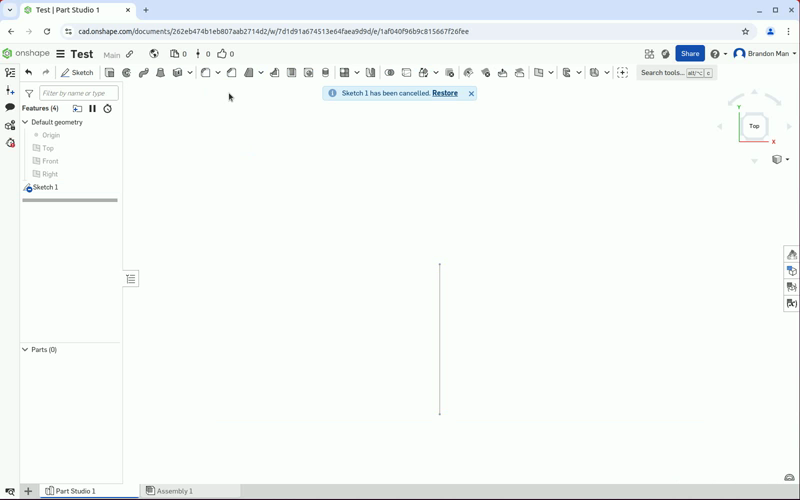
key(shift+s)
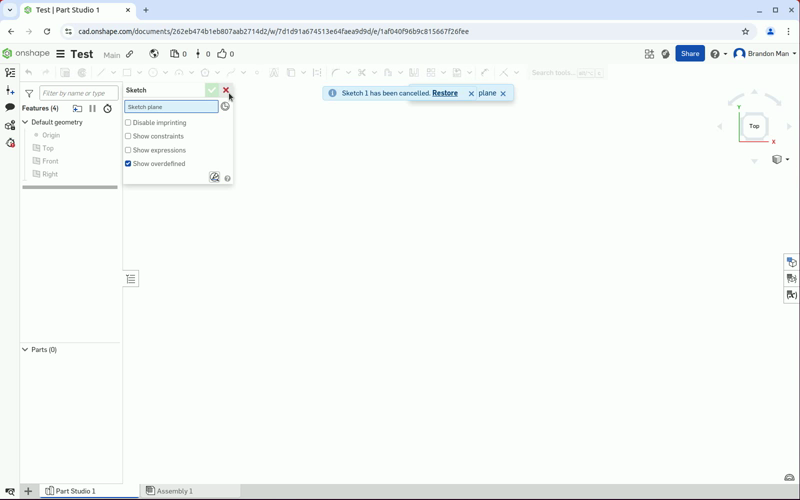
mouse_move(73, 150)
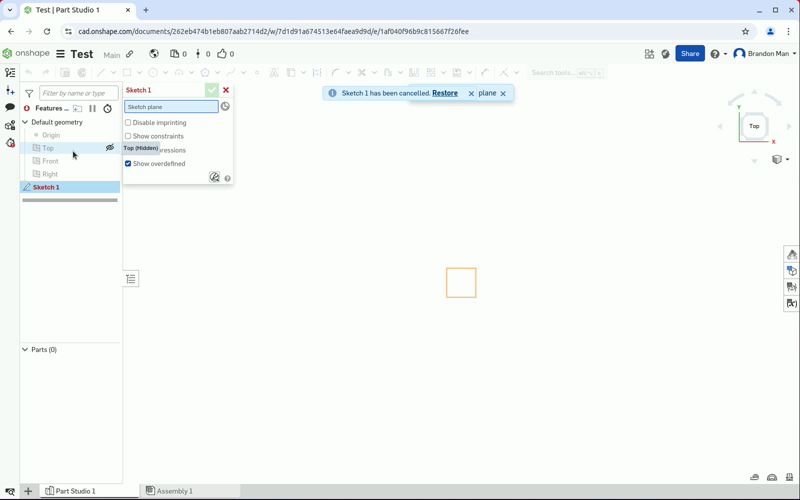
click(73, 150)
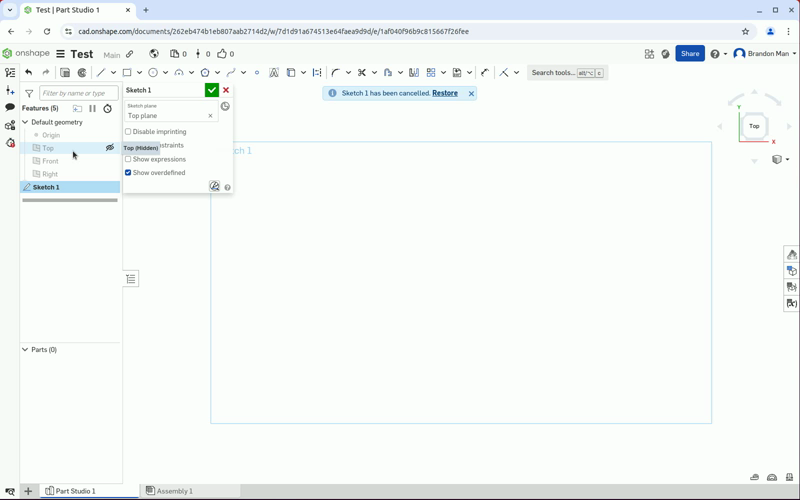
mouse_move(73, 352)
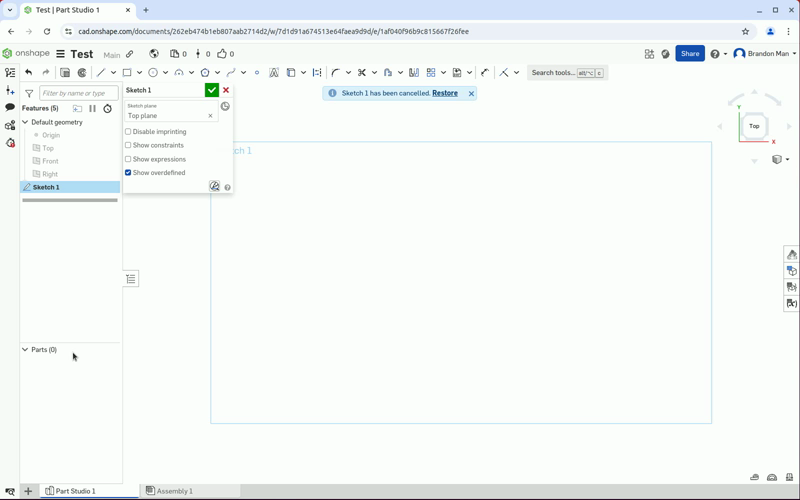
key(y)
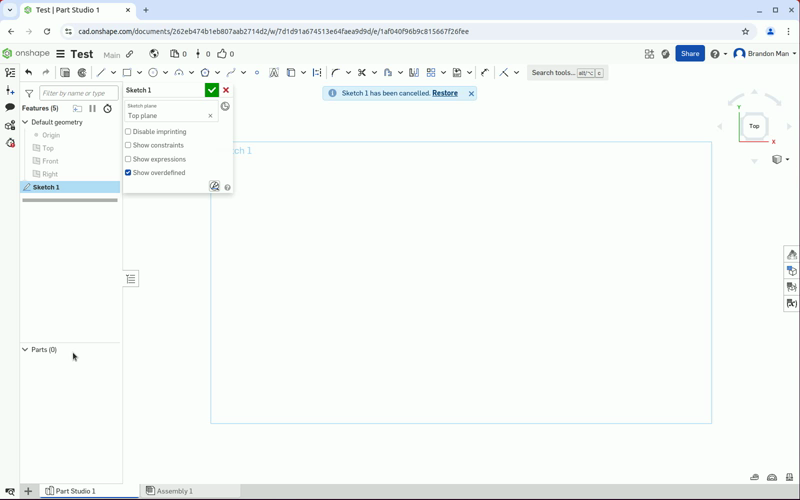
key(l)
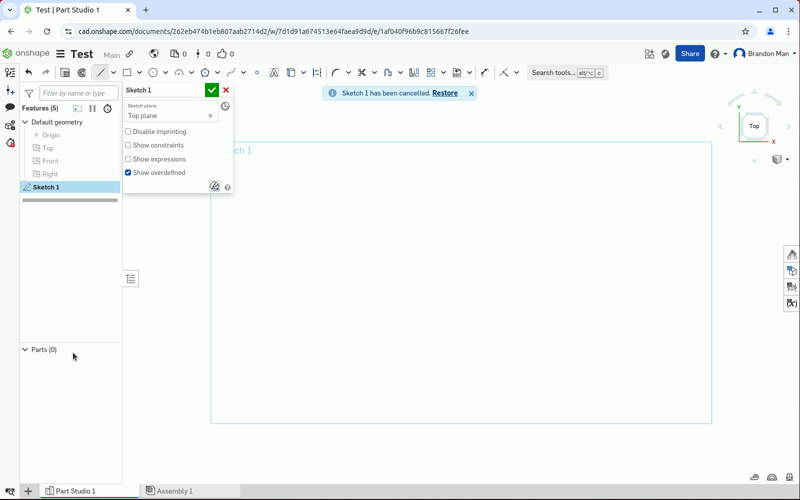
key_down(shift)
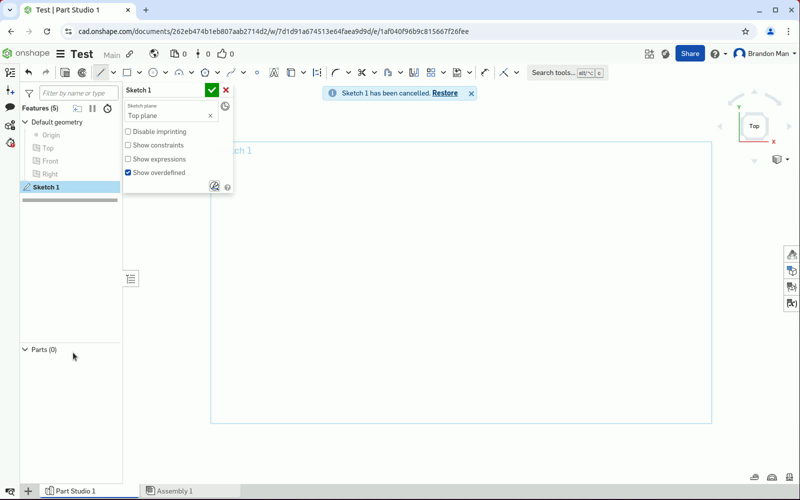
mouse_move(348, 356)
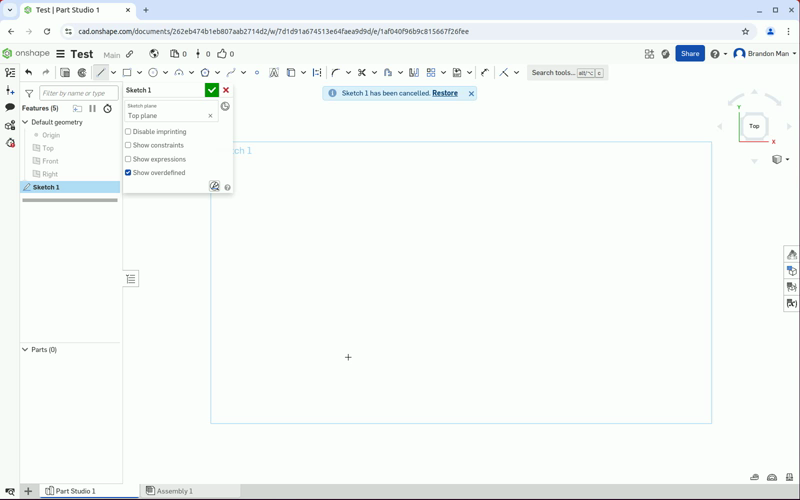
click(348, 356)
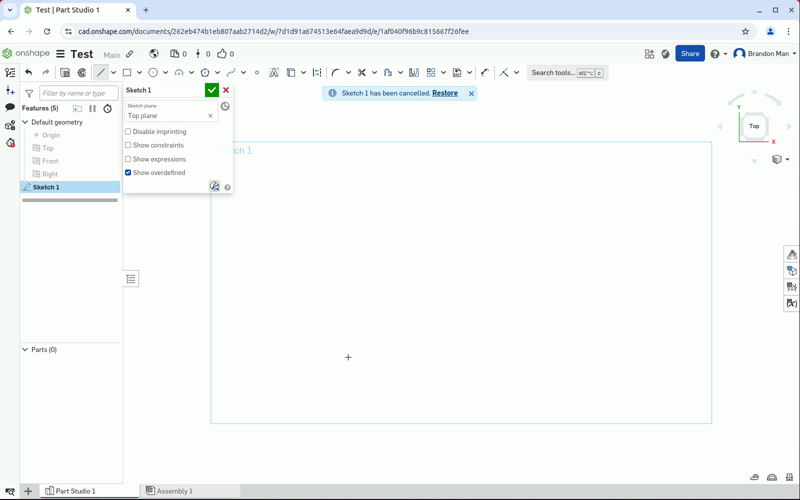
key_up(shift)
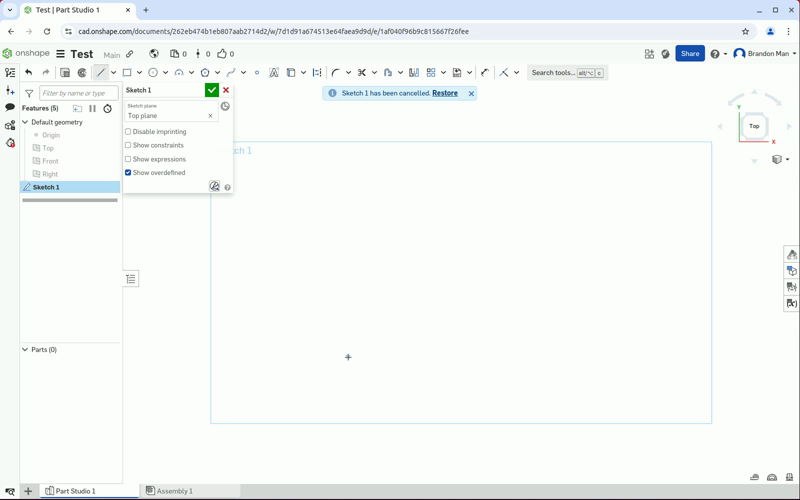
key_down(shift)
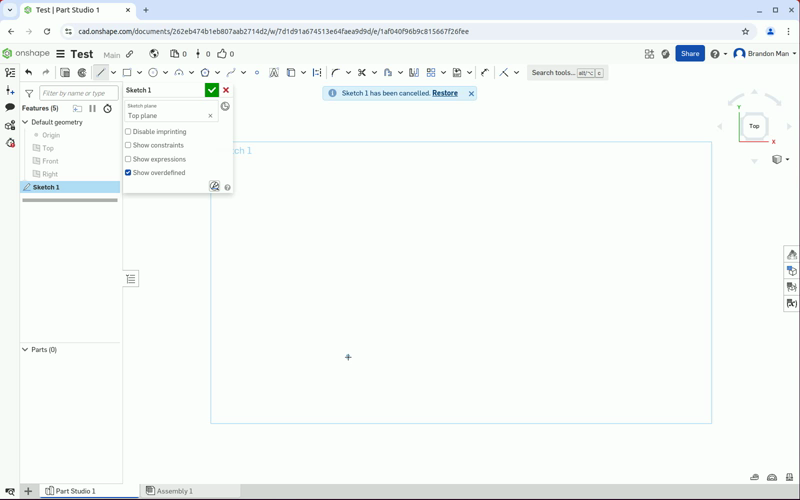
mouse_move(569, 356)
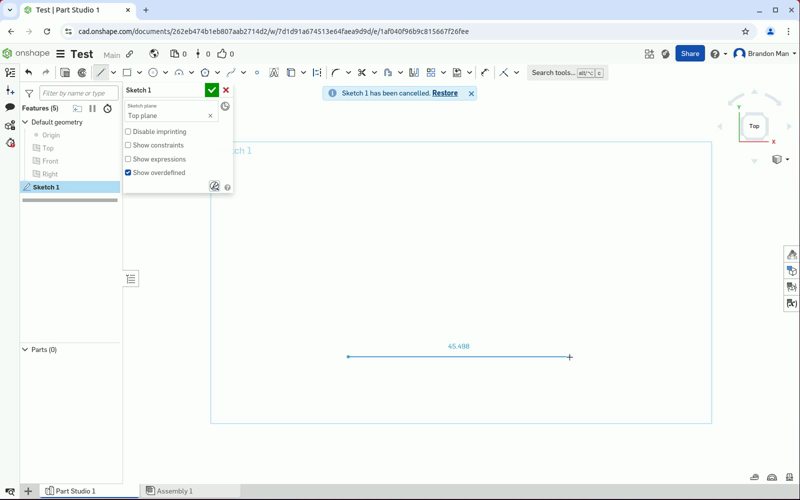
click(569, 356)
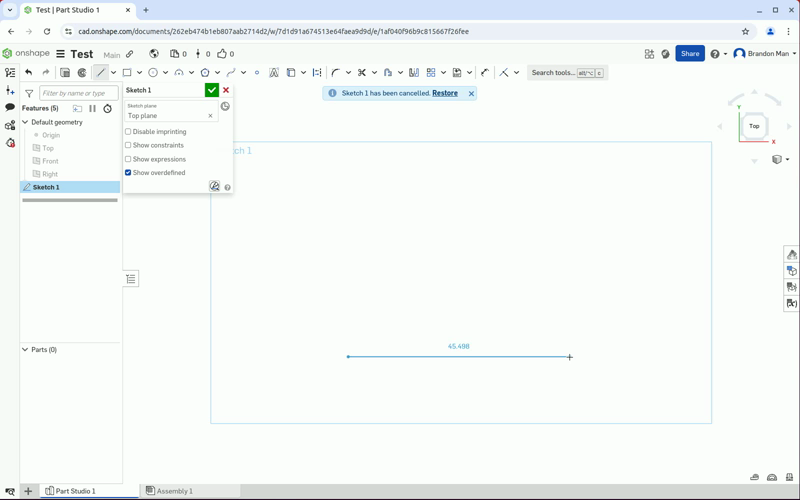
key_up(shift)
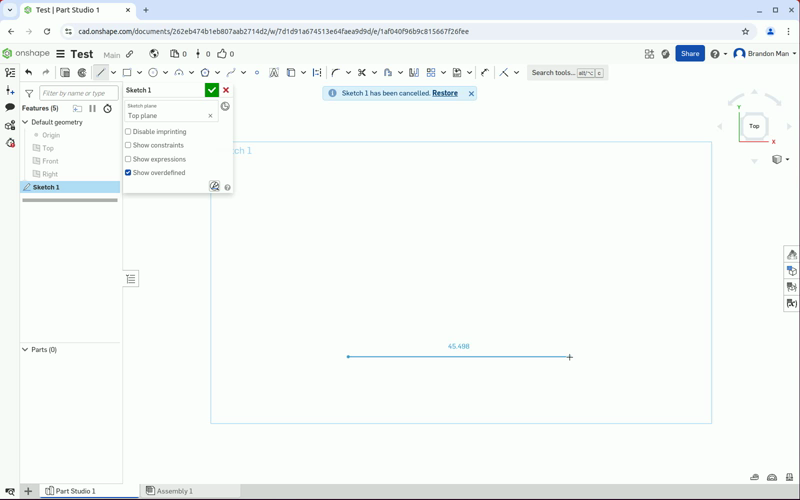
key_down(shift)
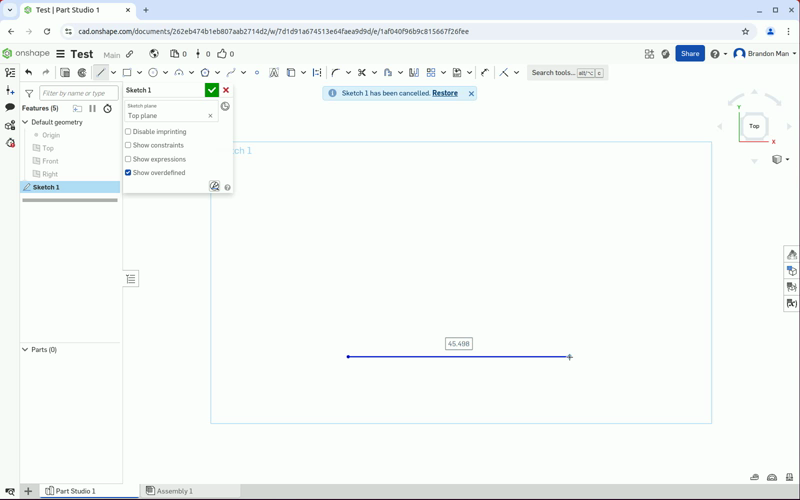
mouse_move(569, 209)
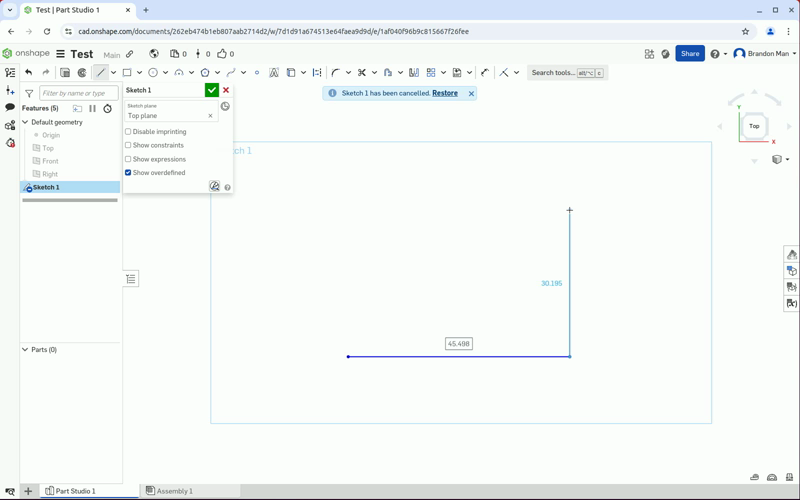
click(569, 209)
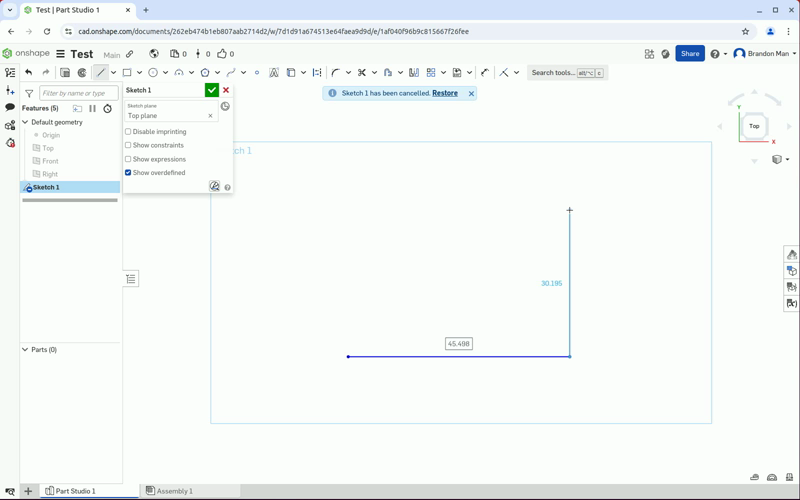
key_up(shift)
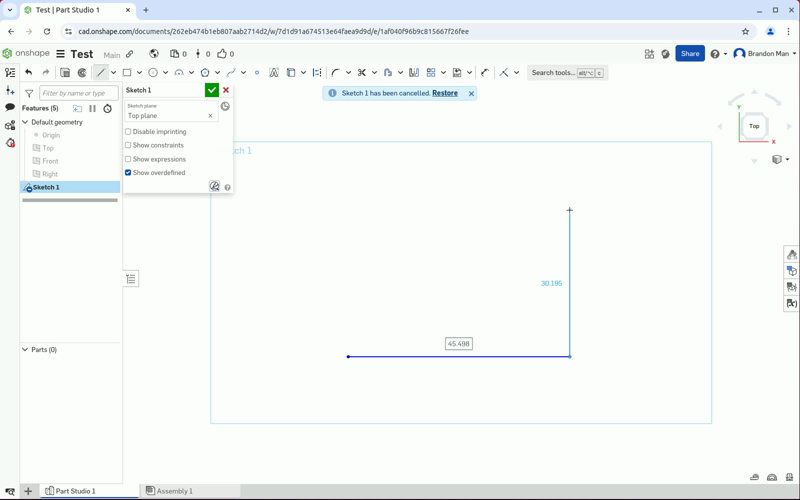
key_down(shift)
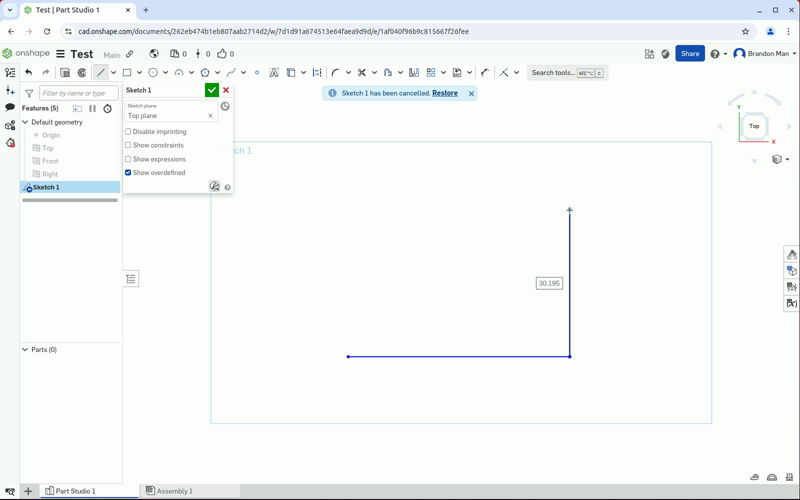
mouse_move(348, 209)
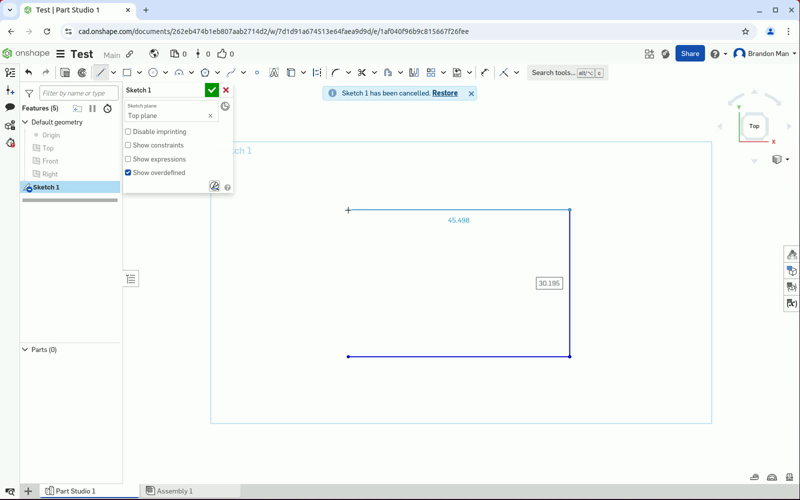
click(348, 209)
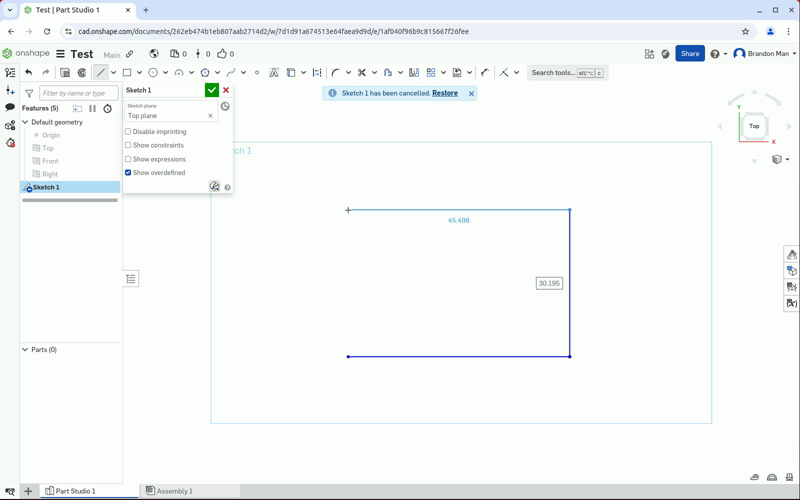
key_up(shift)
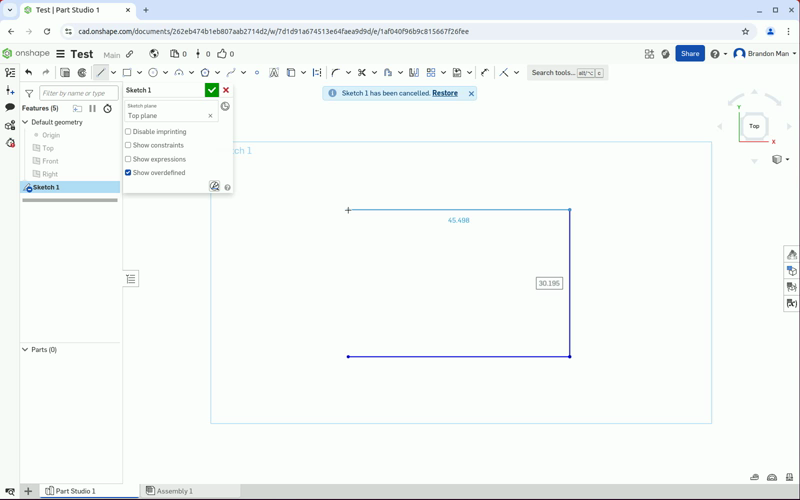
key_down(shift)
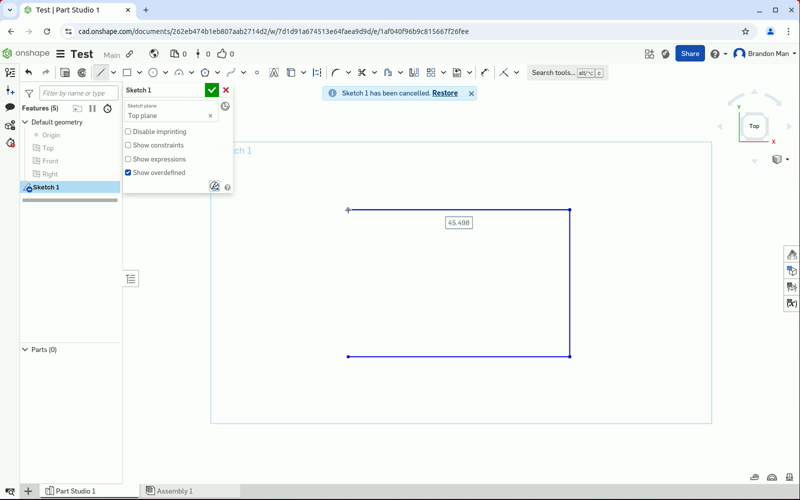
mouse_move(348, 356)
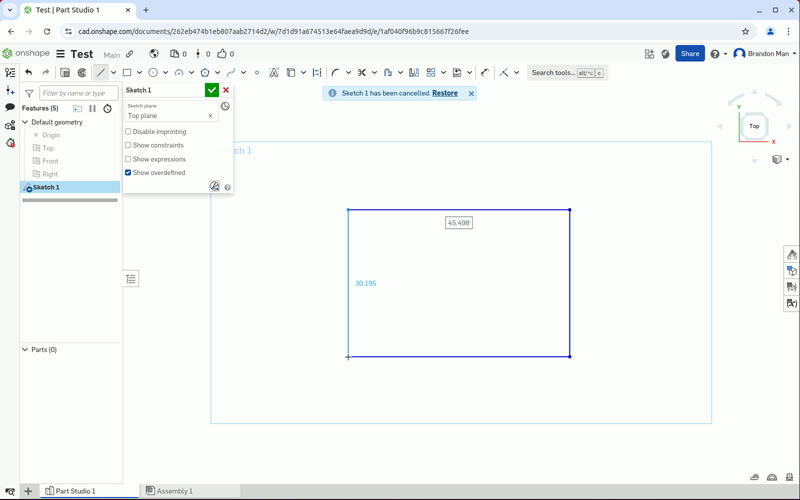
key_up(shift)
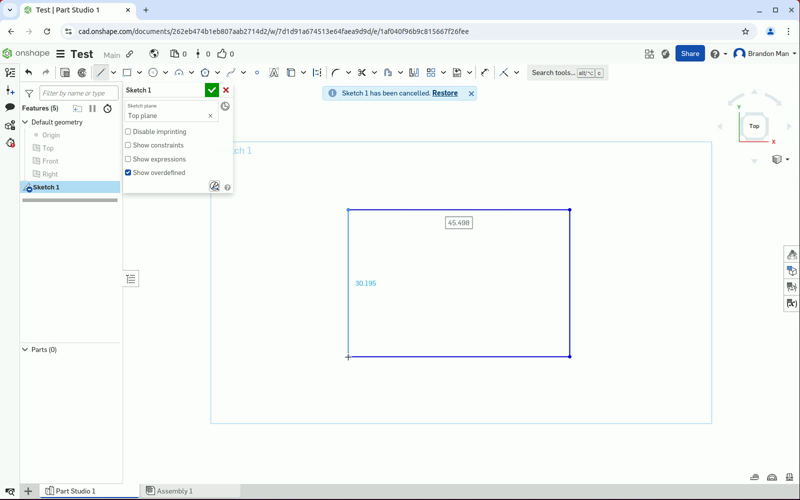
click(348, 356)
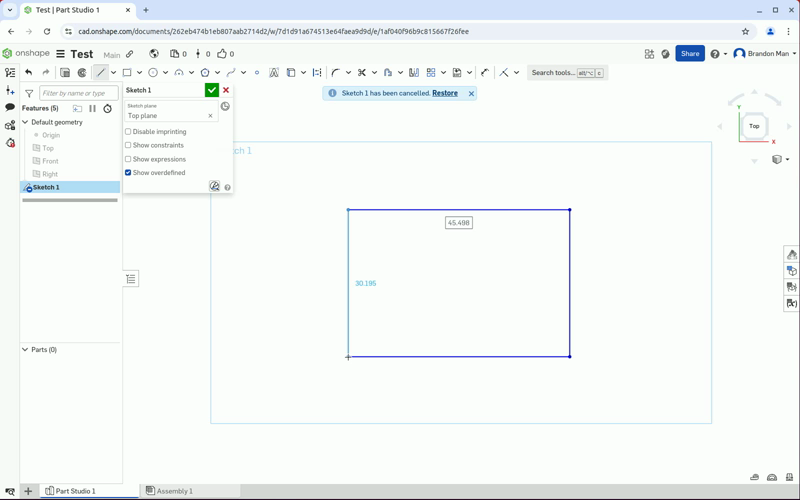
key(esc)
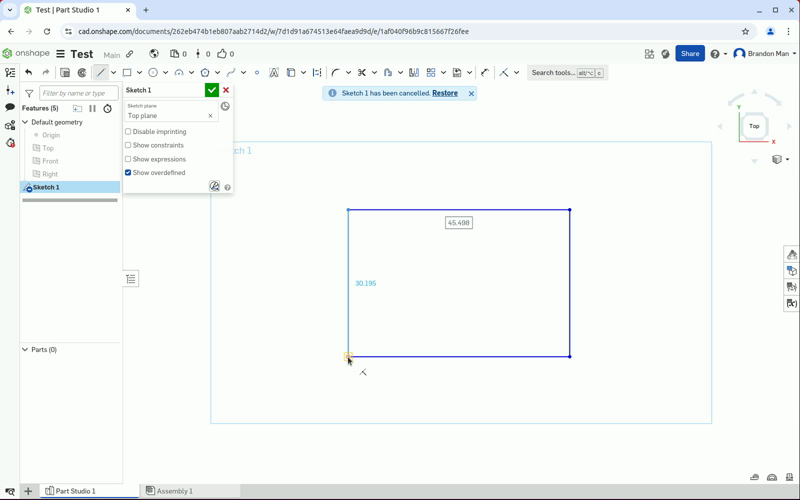
key(c)
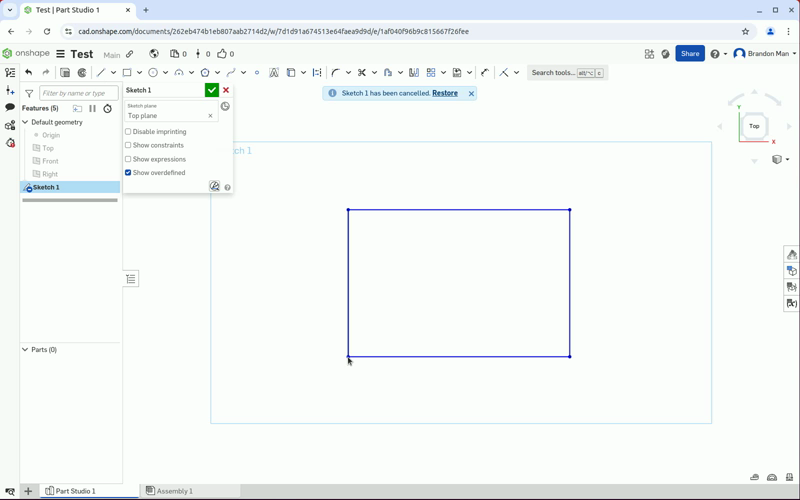
key_down(shift)
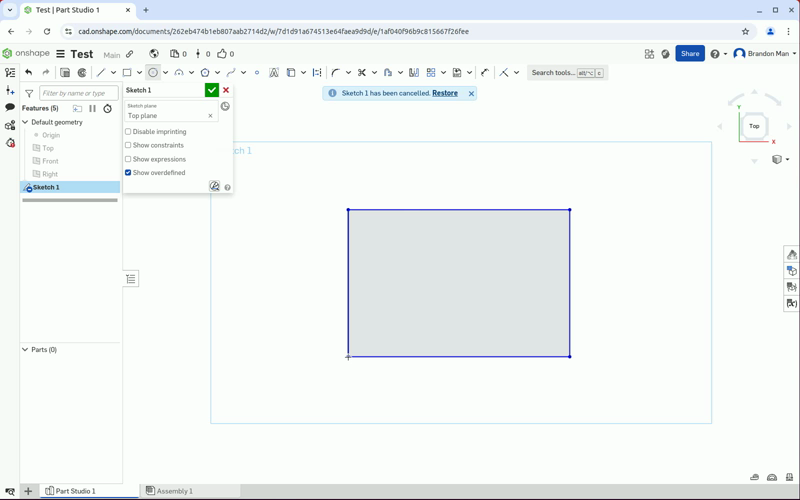
mouse_move(380, 282)
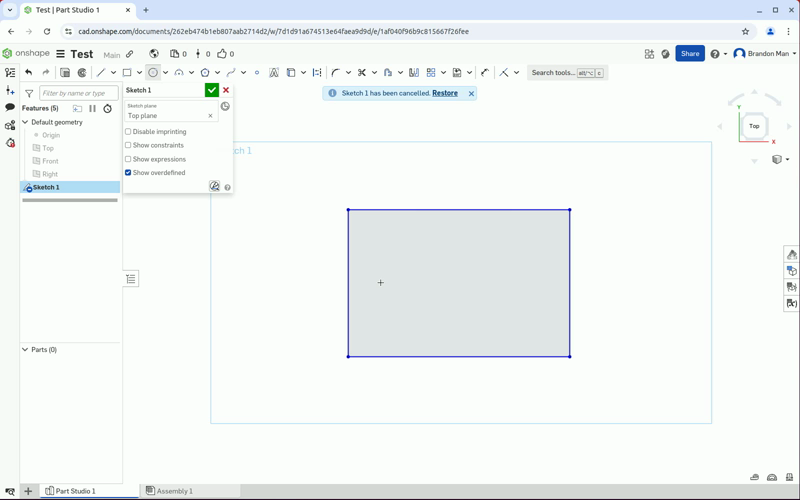
click(380, 282)
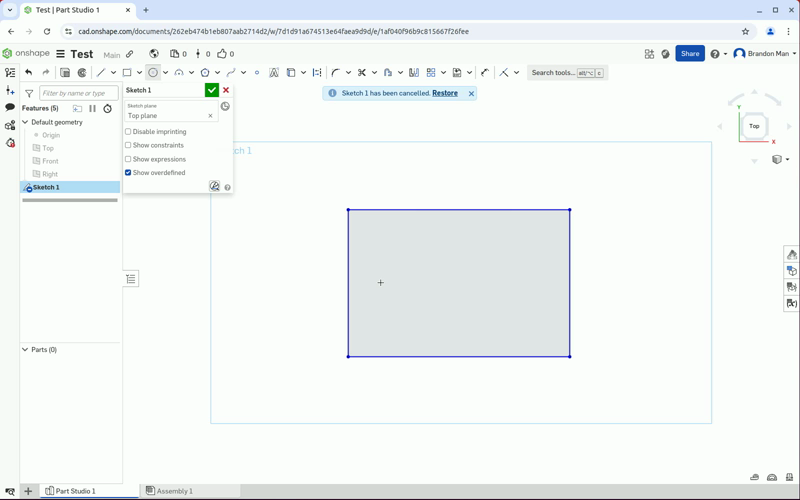
key_up(shift)
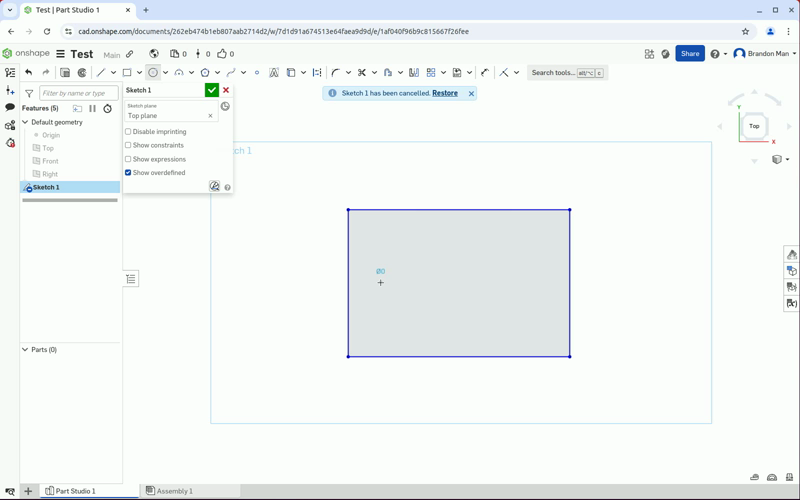
mouse_move(401, 282)
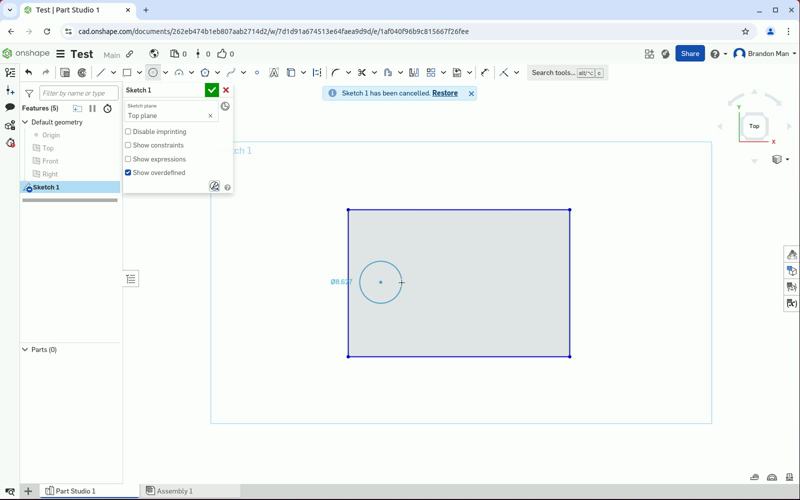
click(401, 282)
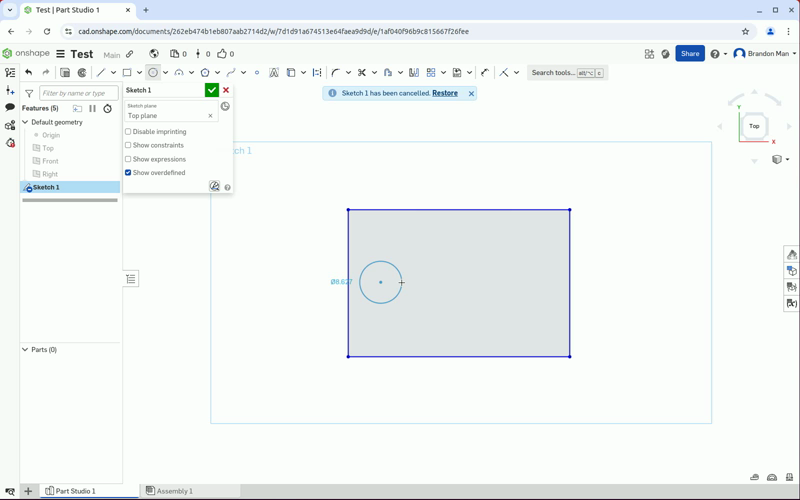
key(esc)
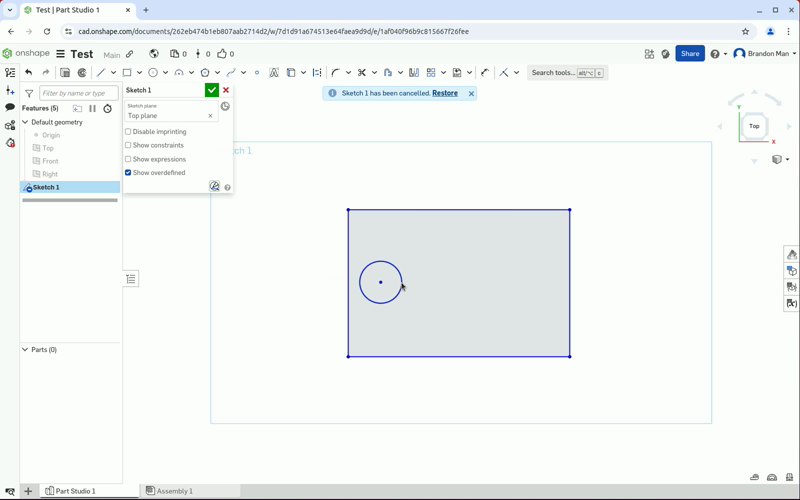
key(c)
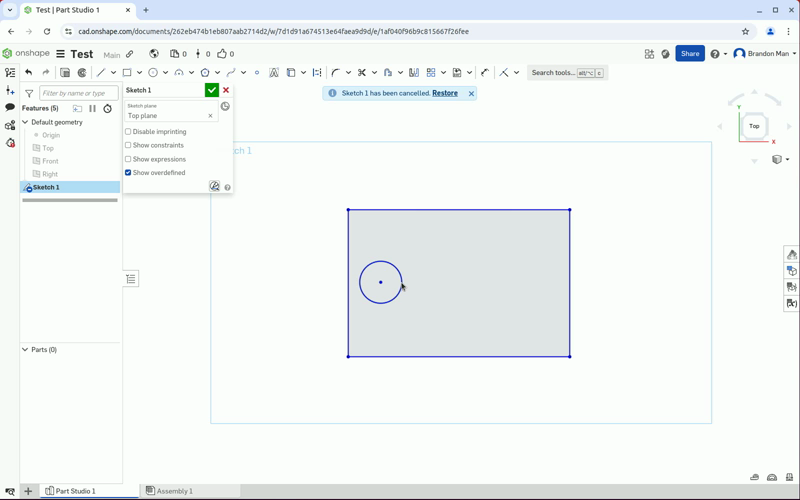
key_down(shift)
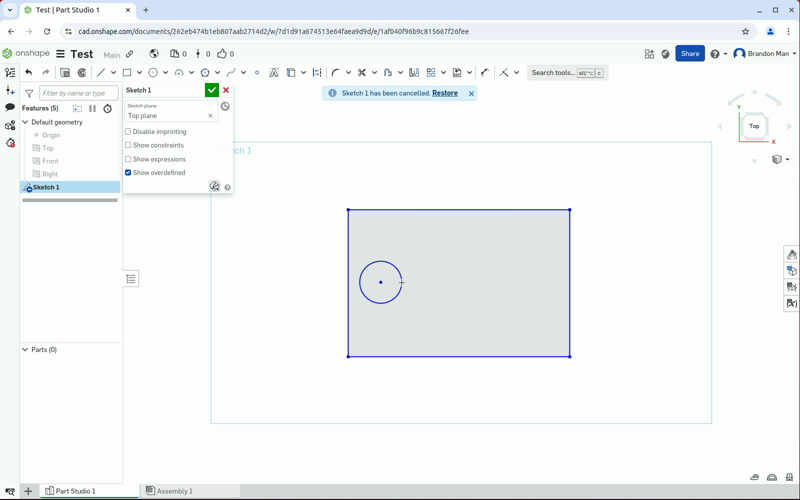
mouse_move(539, 282)
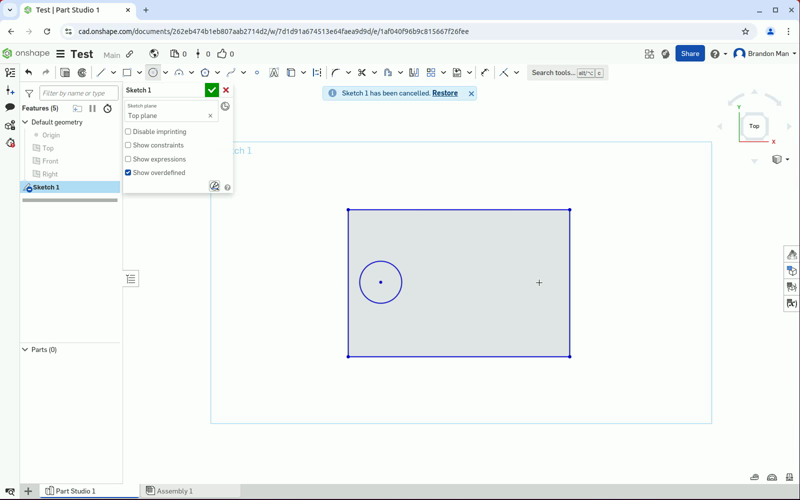
click(539, 282)
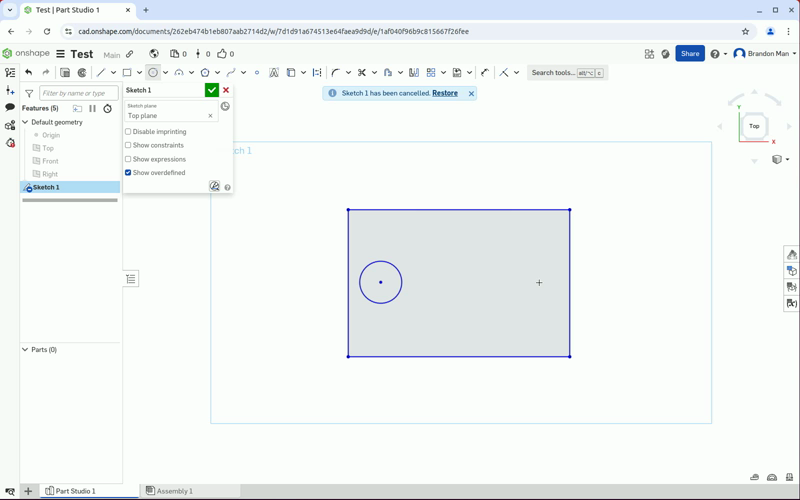
key_up(shift)
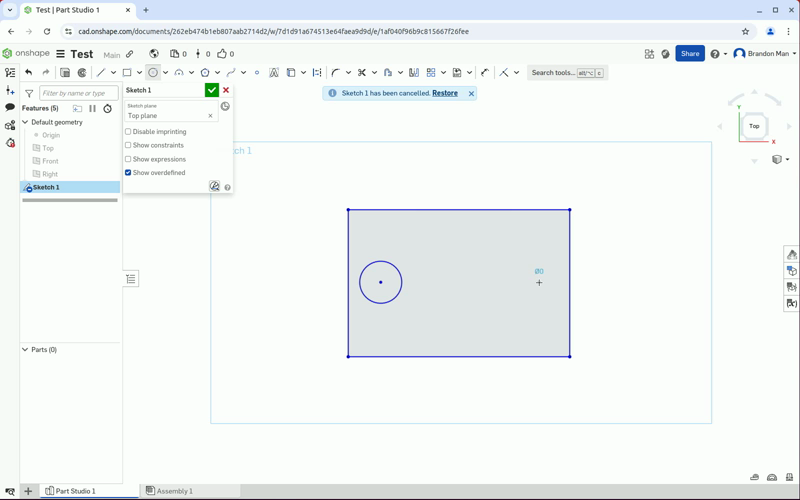
mouse_move(558, 282)
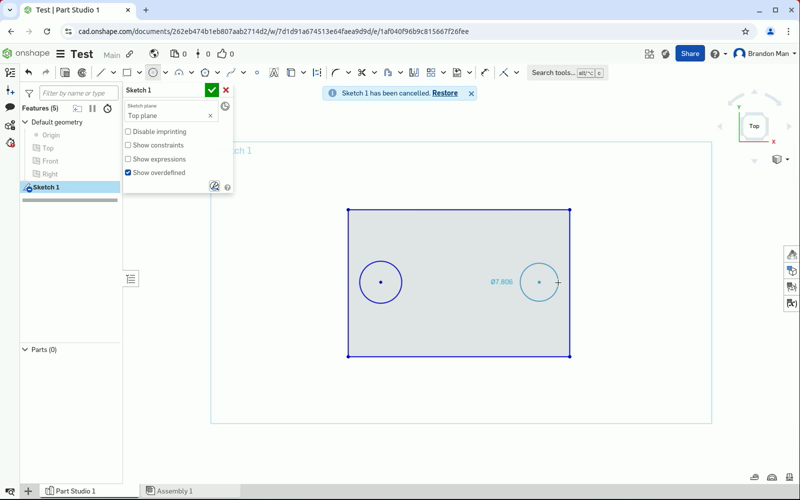
click(558, 282)
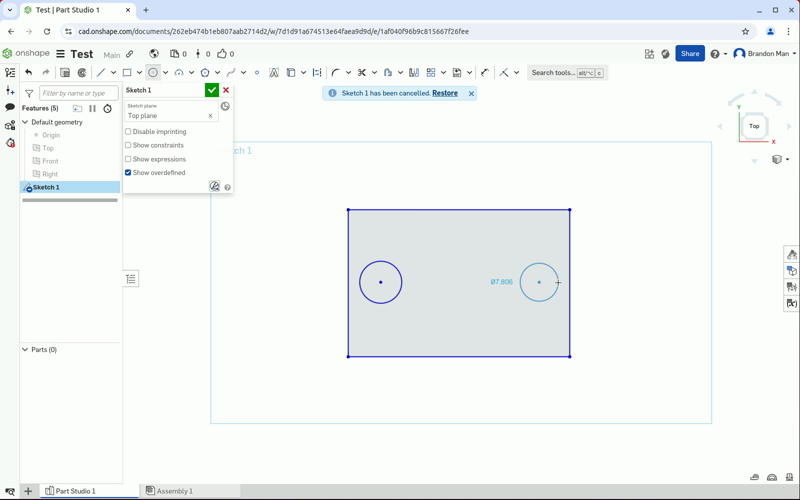
key(esc)
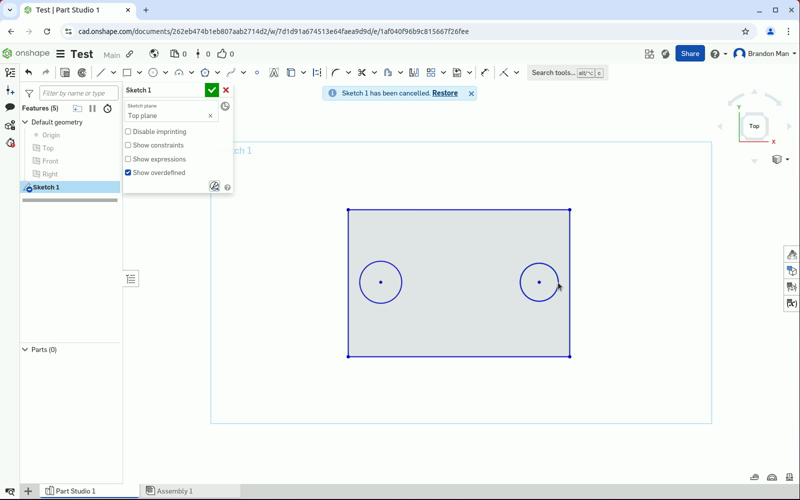
mouse_move(445, 252)
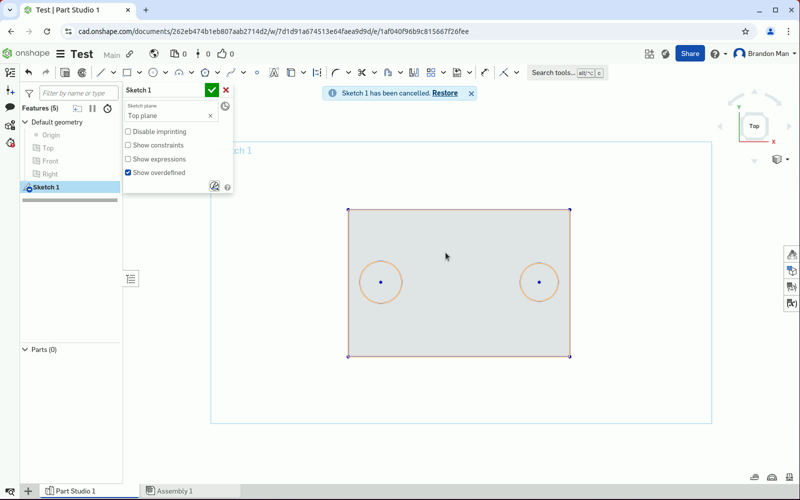
click(445, 252)
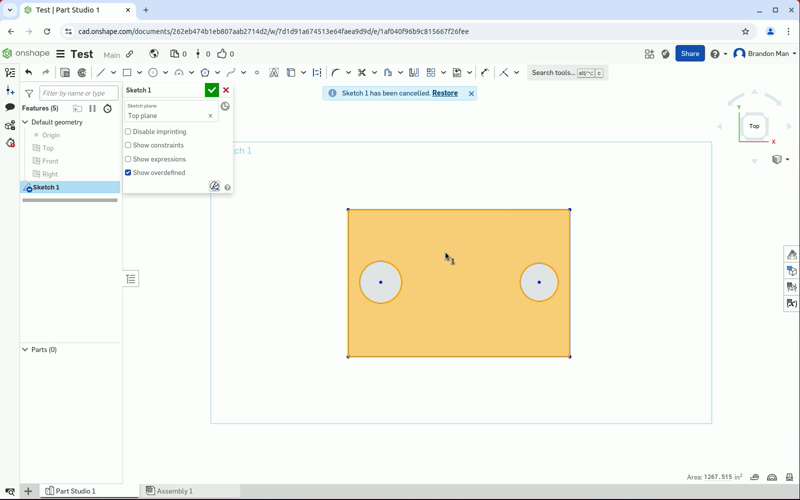
mouse_move(73, 352)
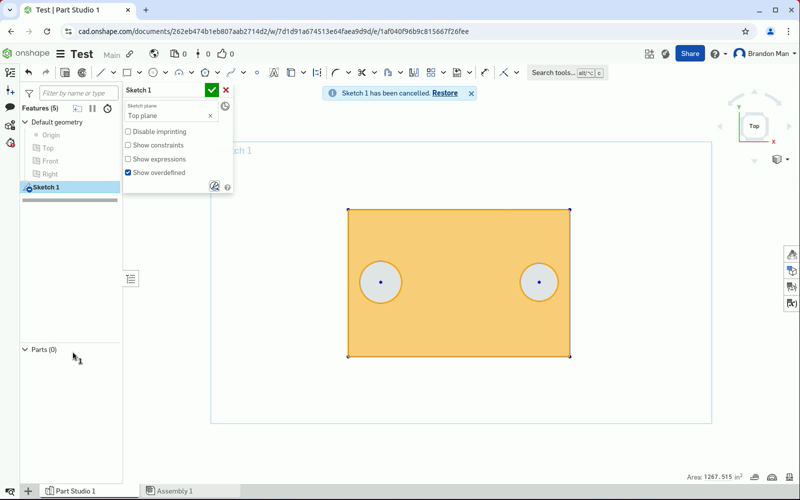
key(shift+y)
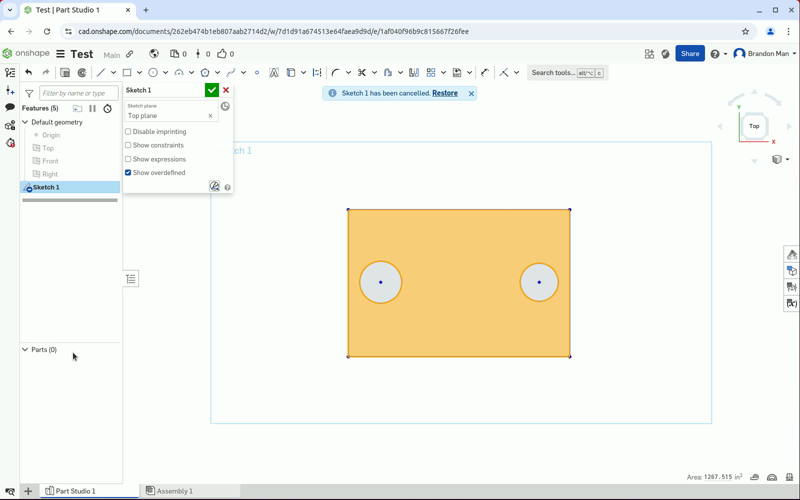
key(shift+e)
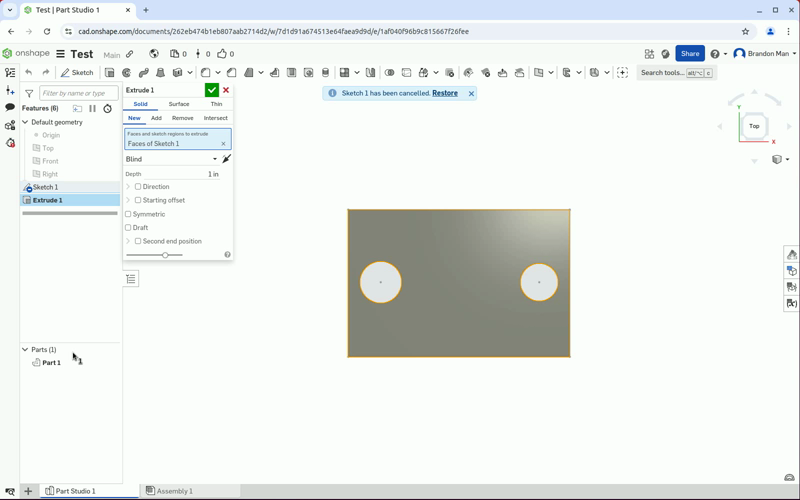
mouse_move(143, 106)
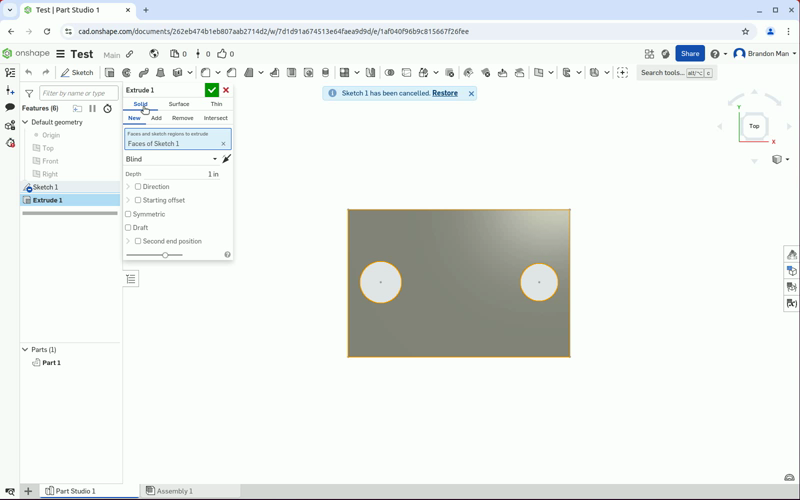
click(143, 106)
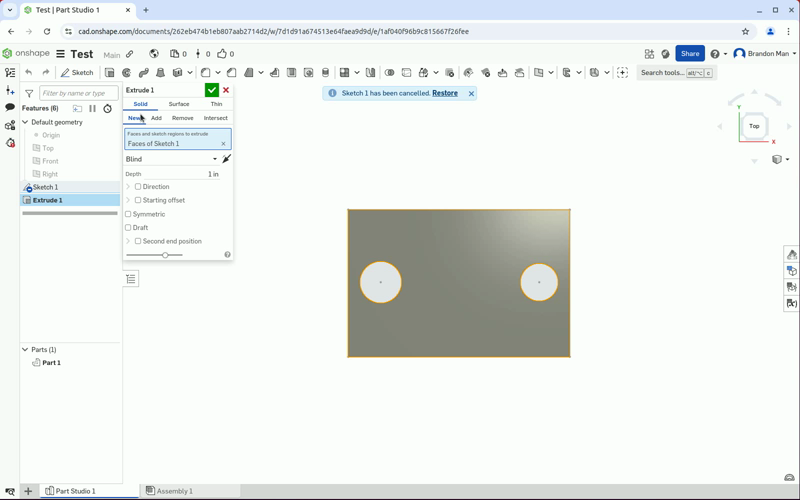
mouse_move(137, 120)
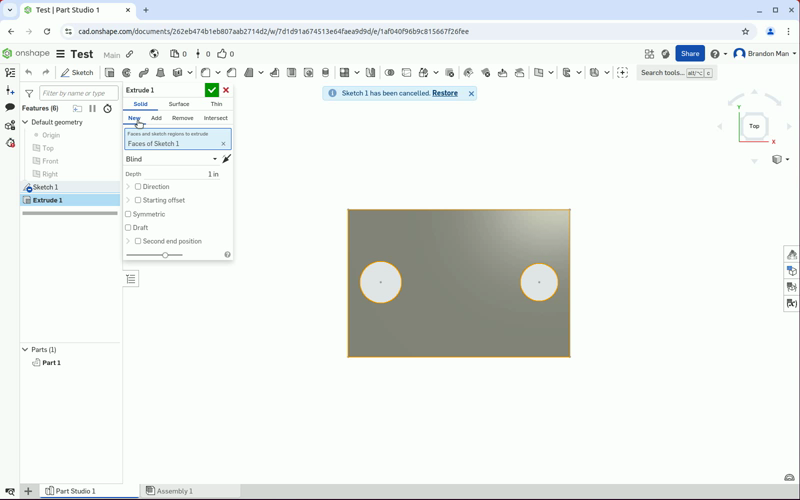
click(137, 120)
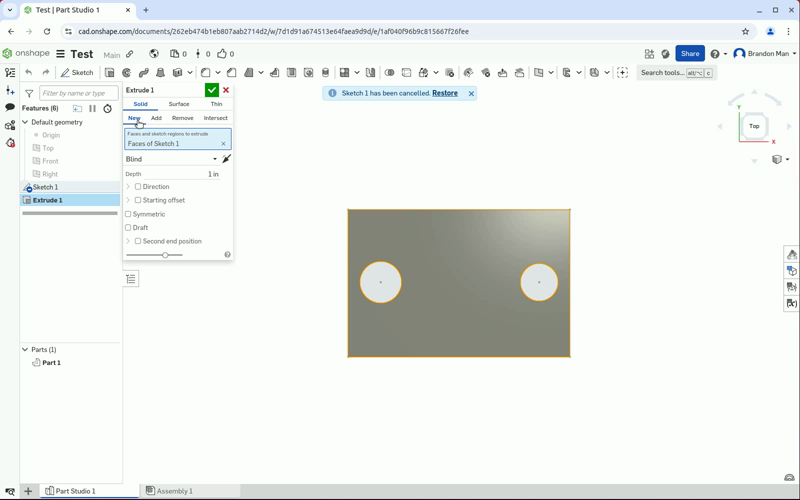
key(tab, 4)
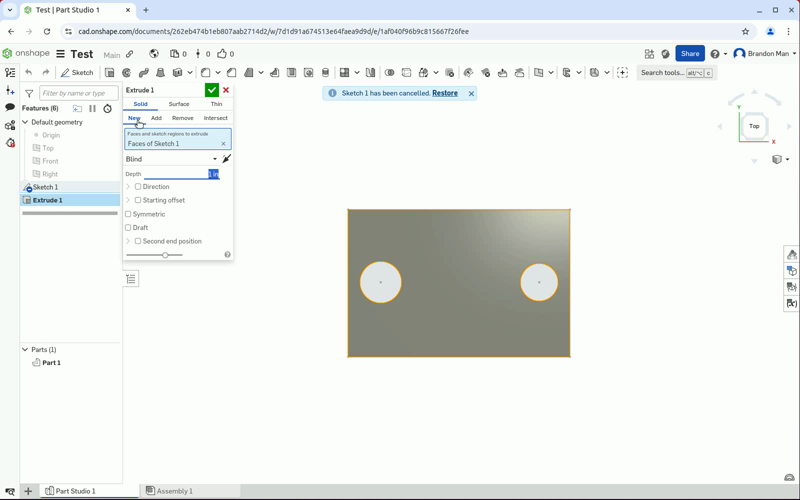
text(23.108)
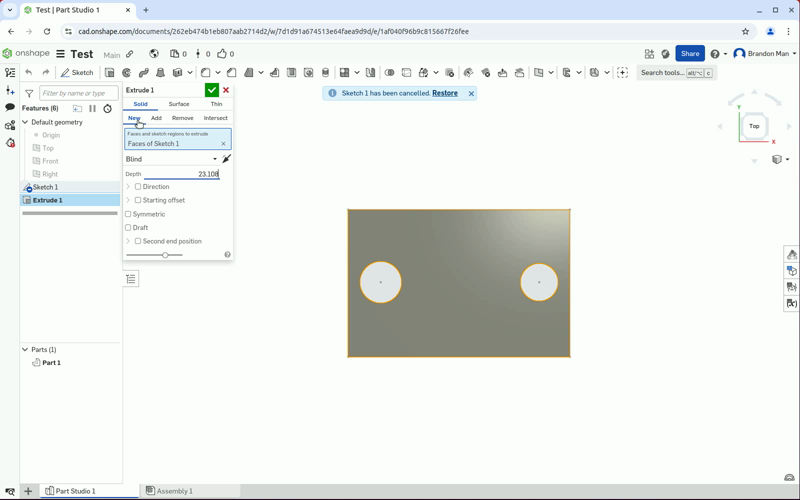
key(enter)
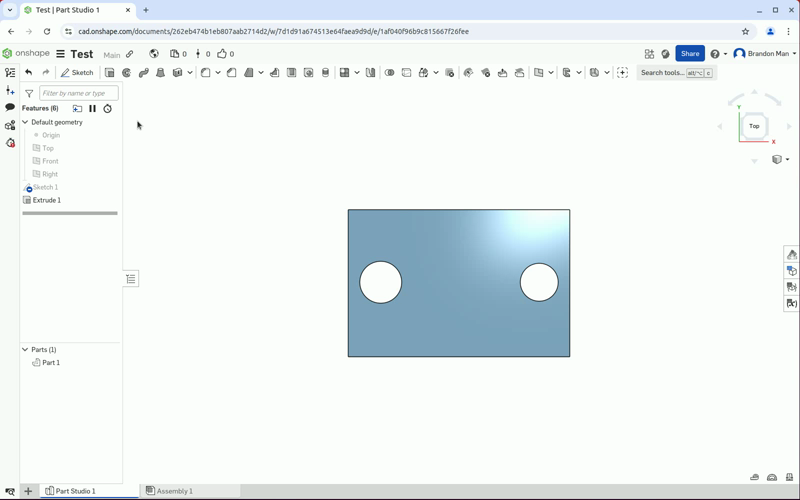
key(shift+h)
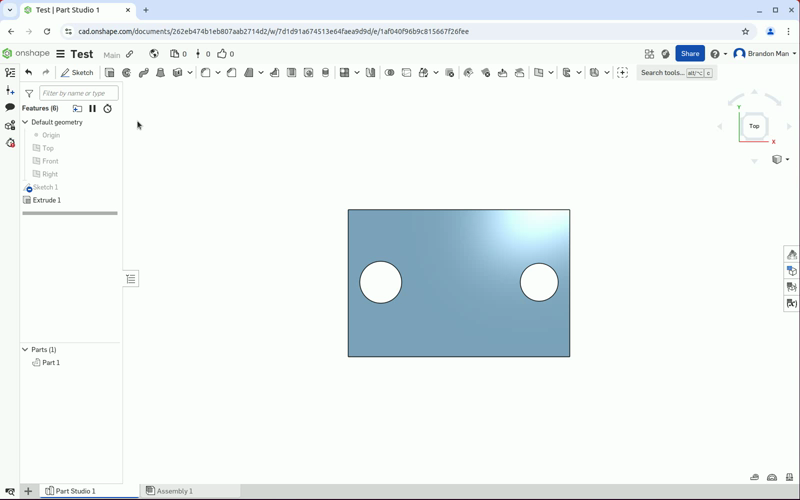
key(shift+h)
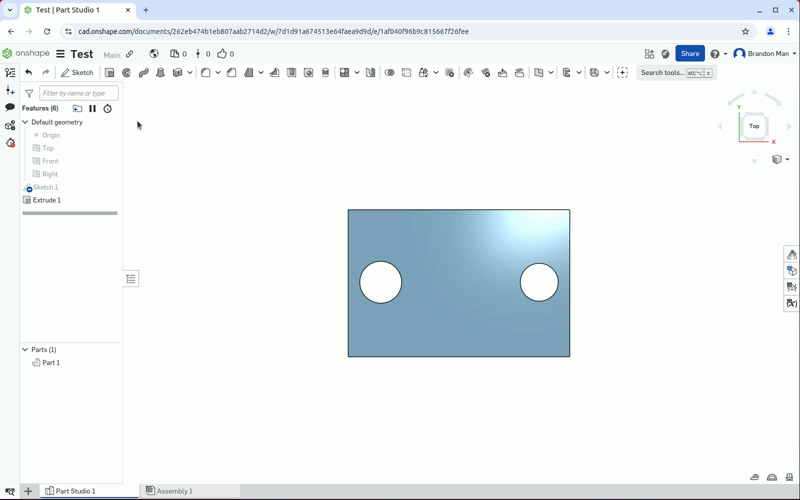
mouse_move(73, 189)
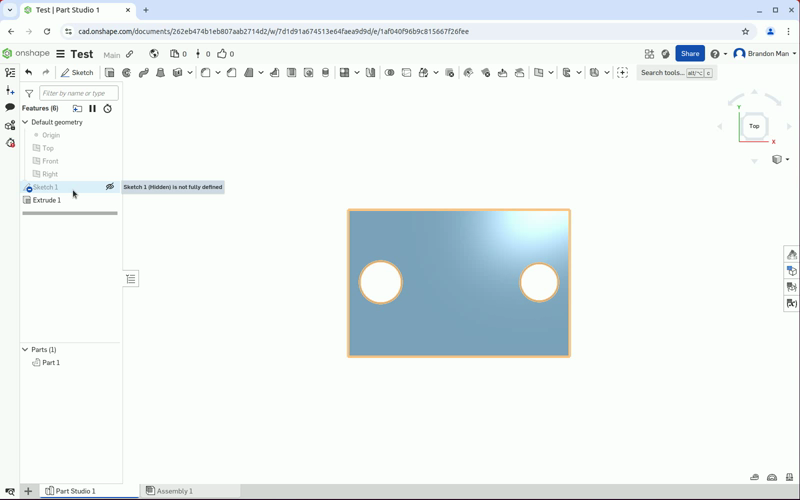
click(73, 189)
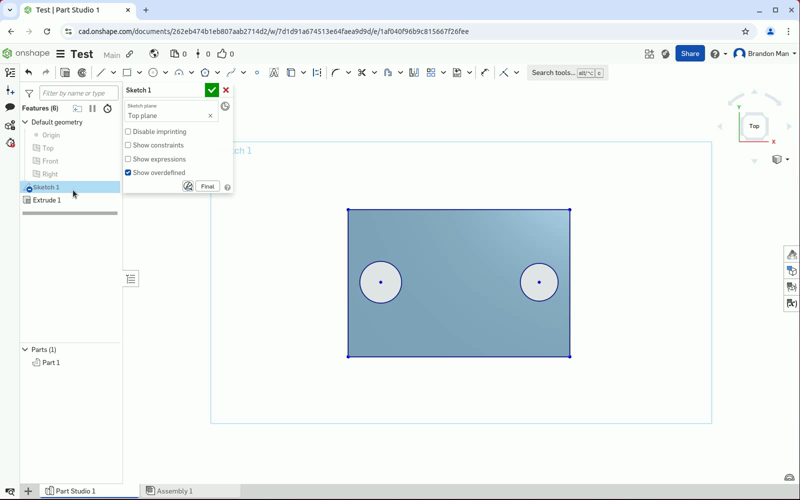
mouse_move(229, 92)
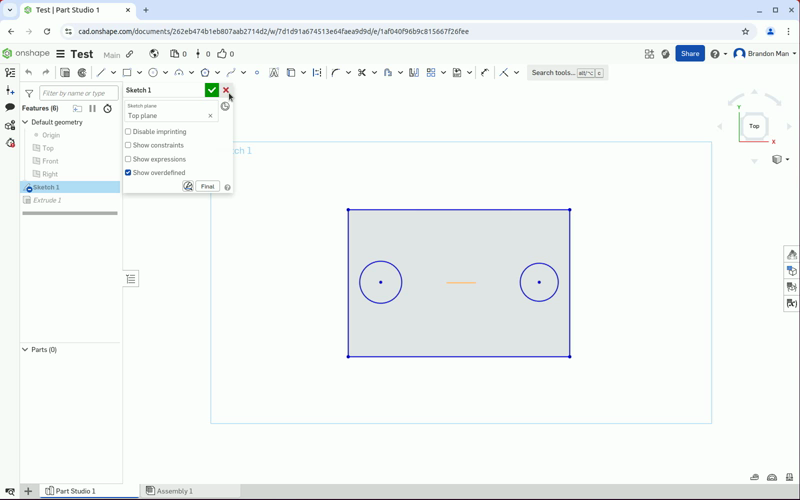
click(229, 92)
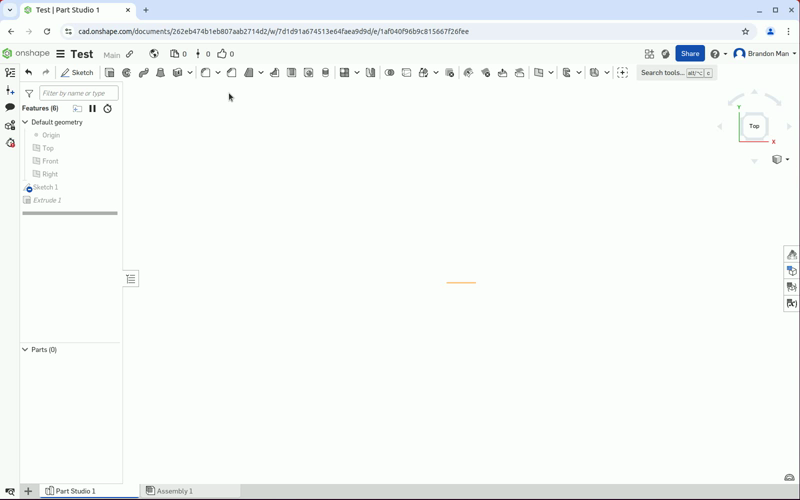
mouse_move(73, 352)
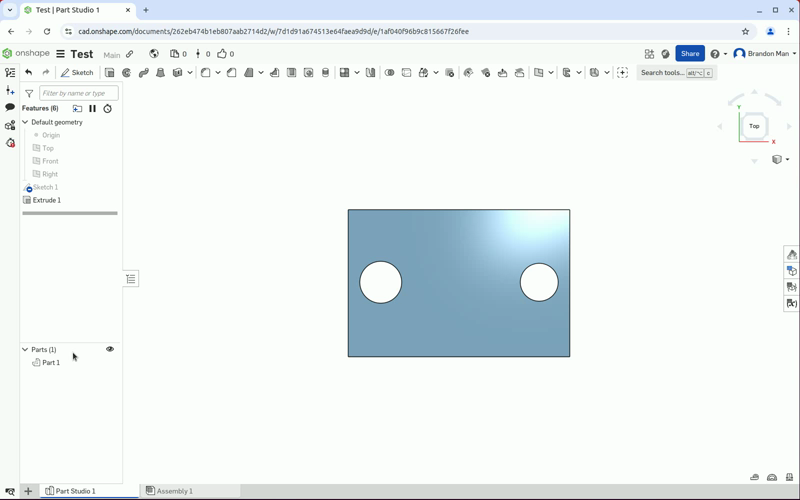
key(y)
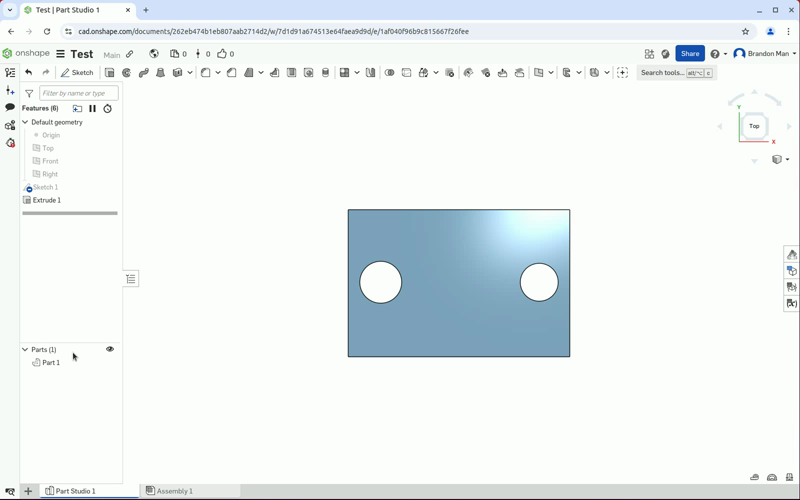
key(shift+p)
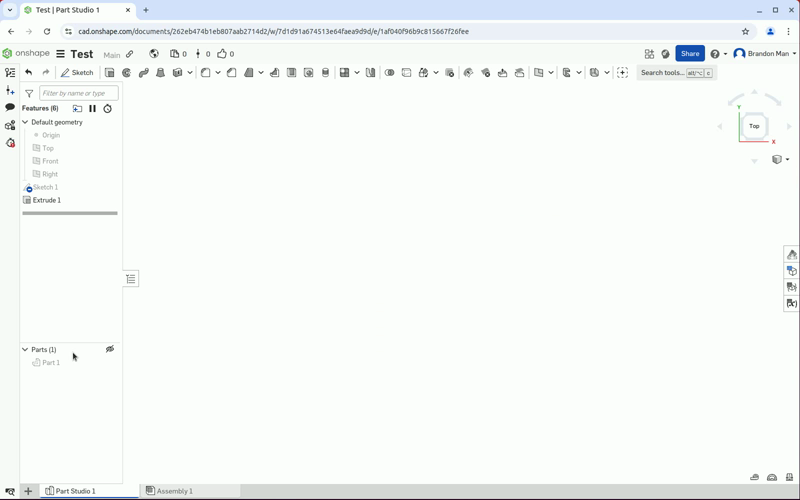
key(space)
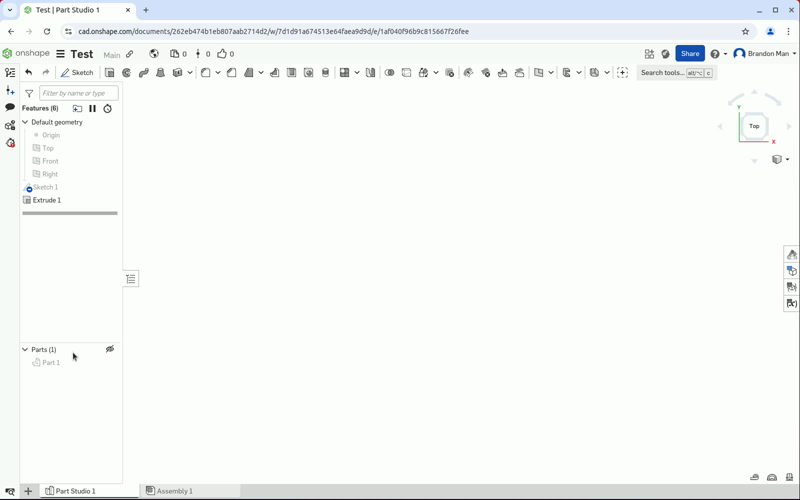
key_down(shift)
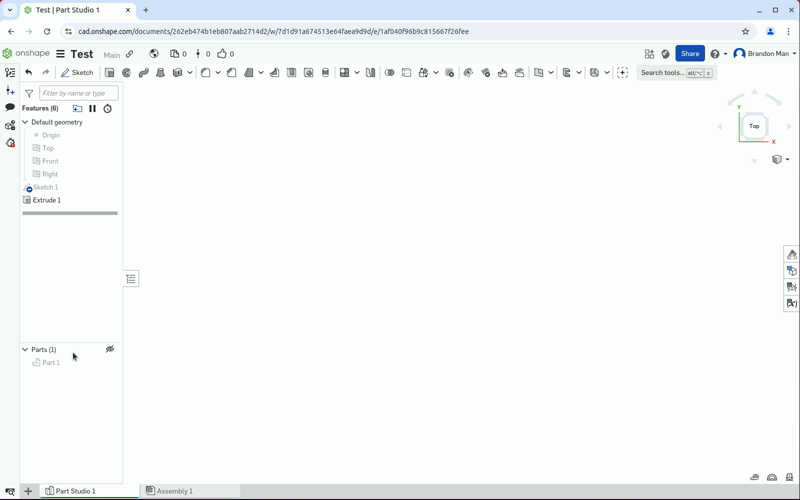
key(up)
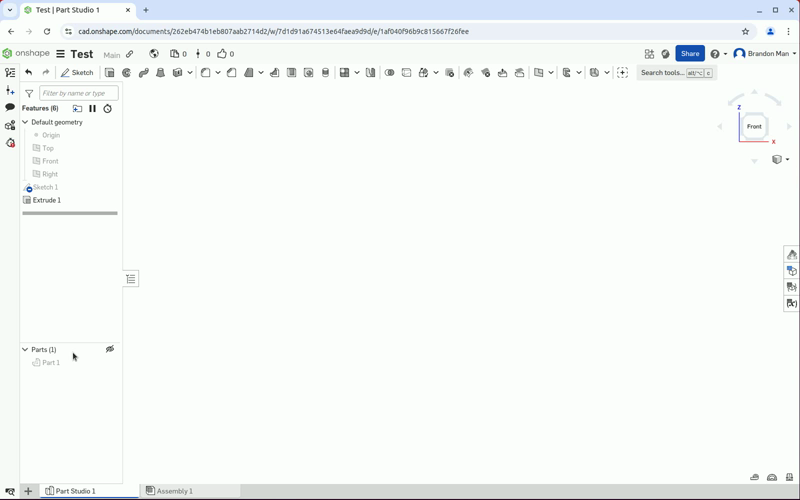
key_up(shift)
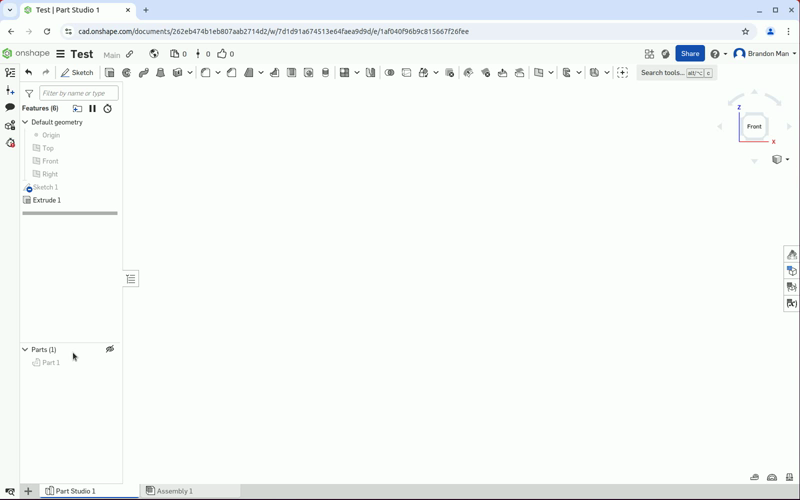
mouse_move(73, 352)
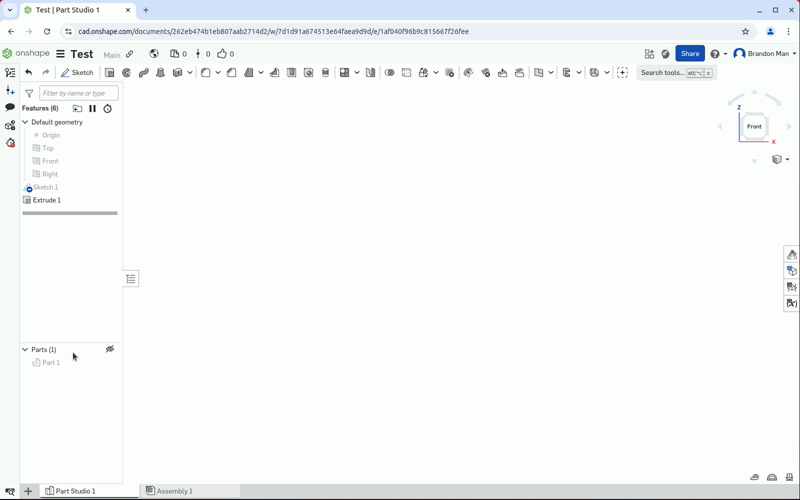
key(shift+y)
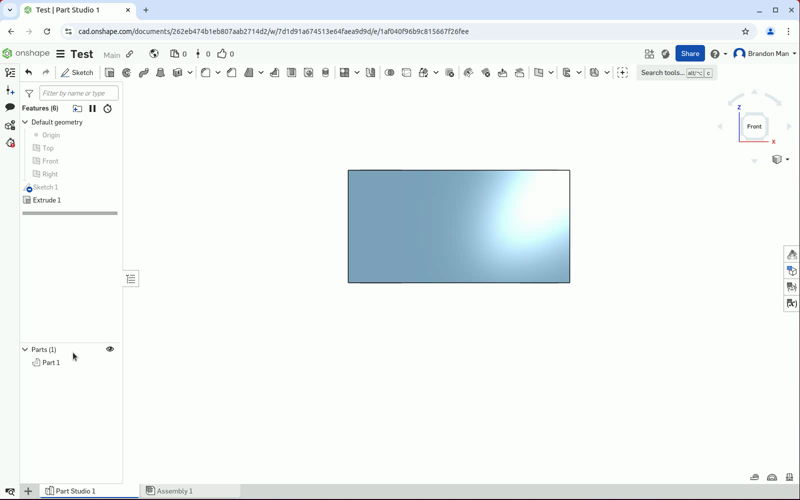
mouse_move(541, 75)
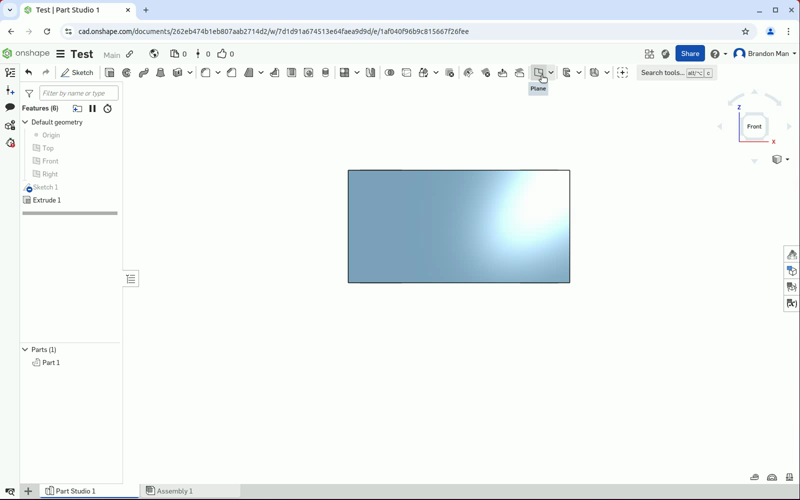
click(541, 75)
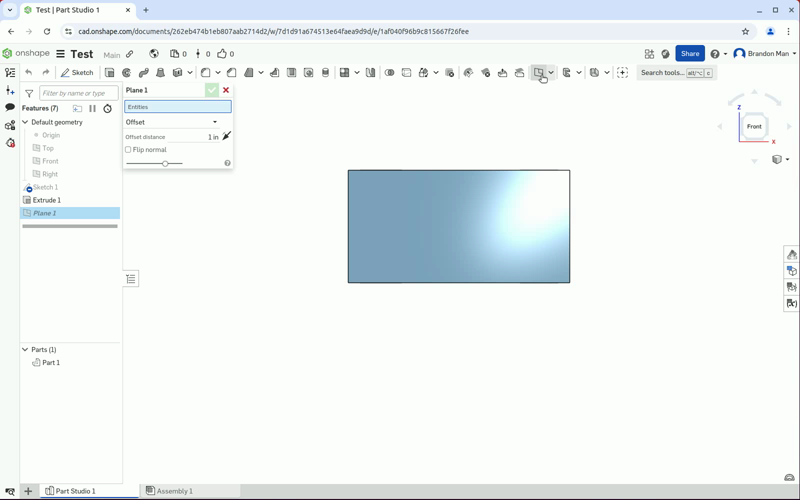
mouse_move(73, 163)
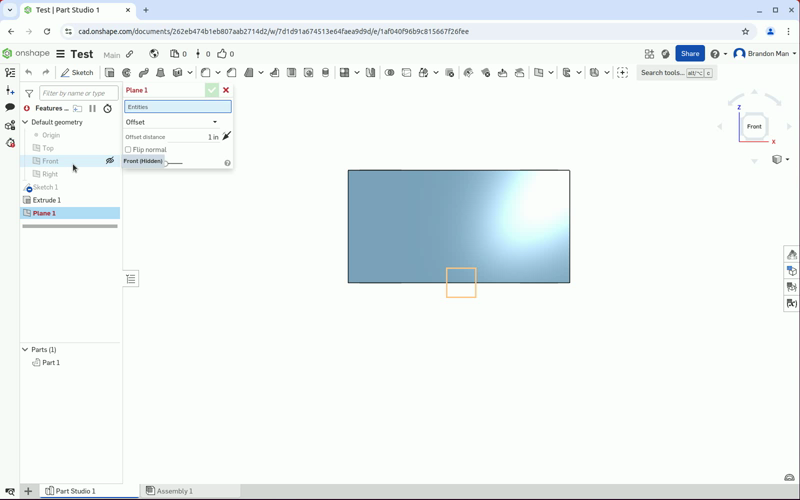
click(73, 163)
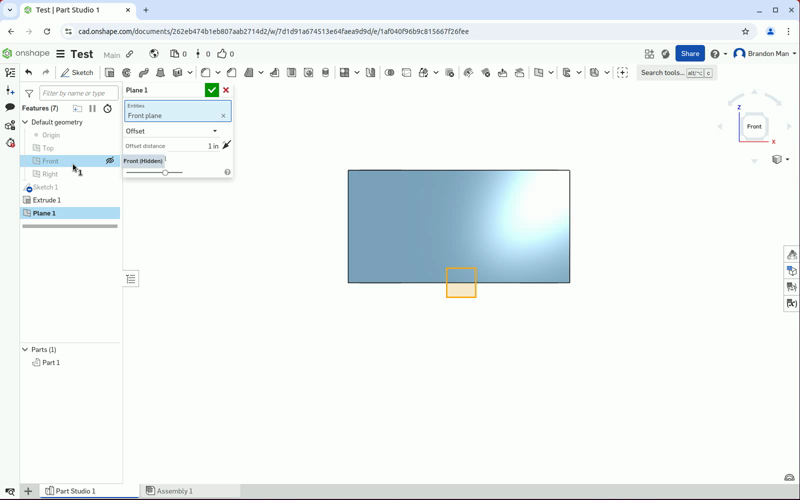
key(tab, 2)
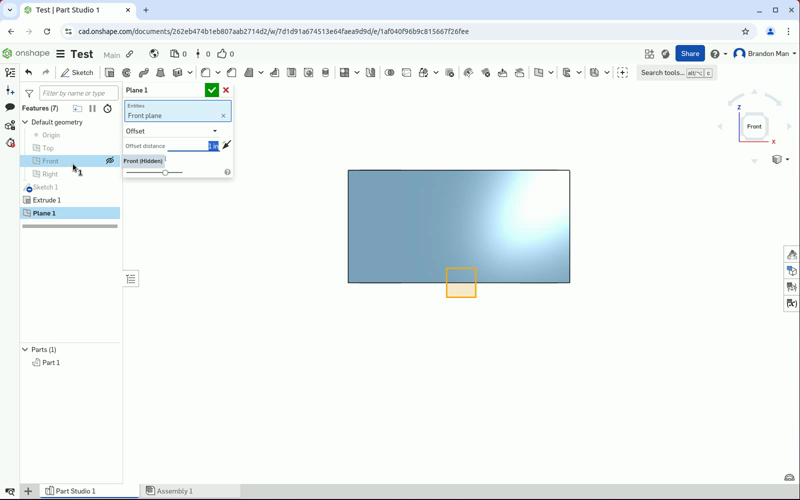
text(15.159)
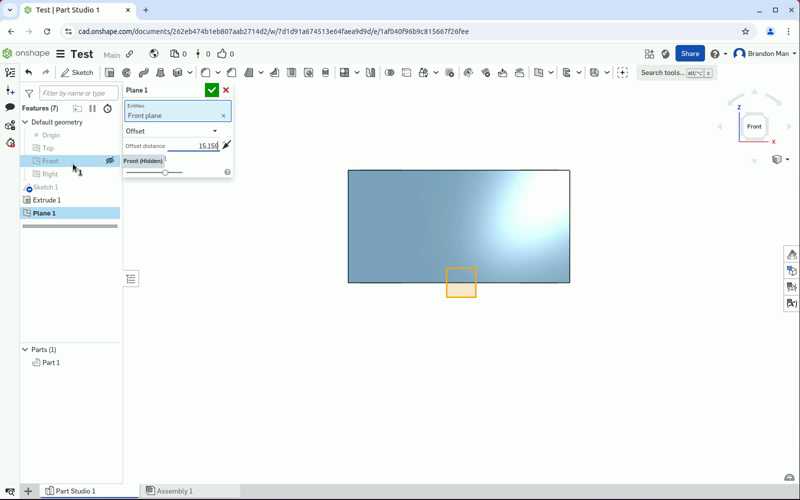
key(enter, 2)
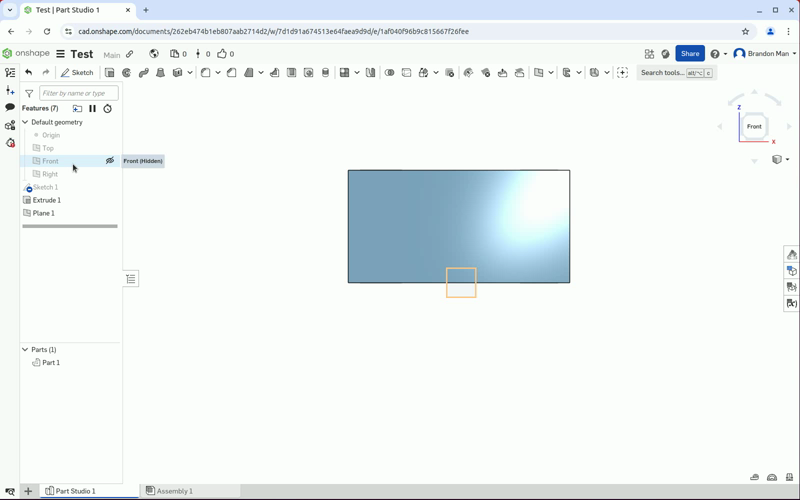
key(shift+s)
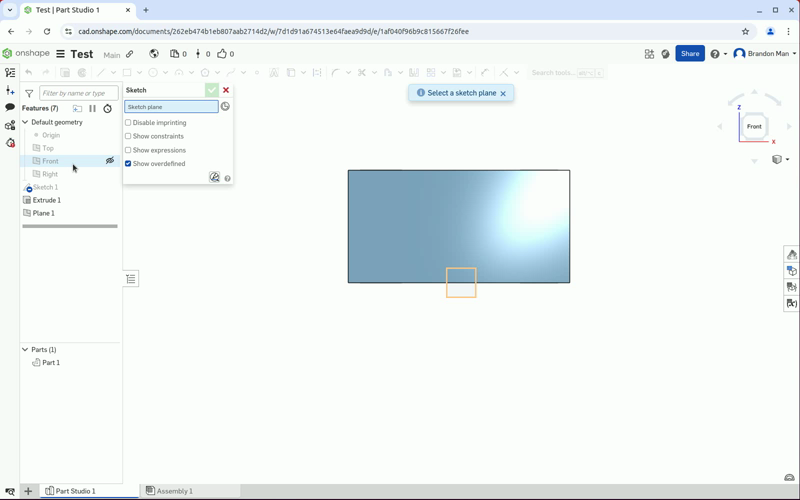
mouse_move(73, 215)
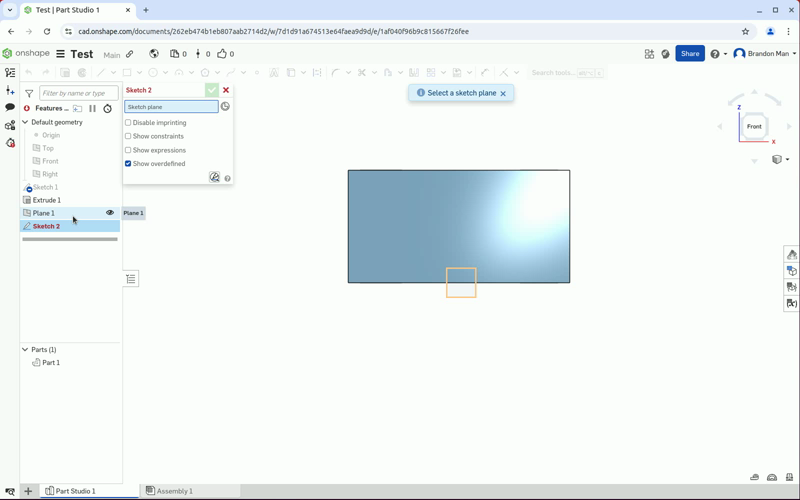
click(73, 215)
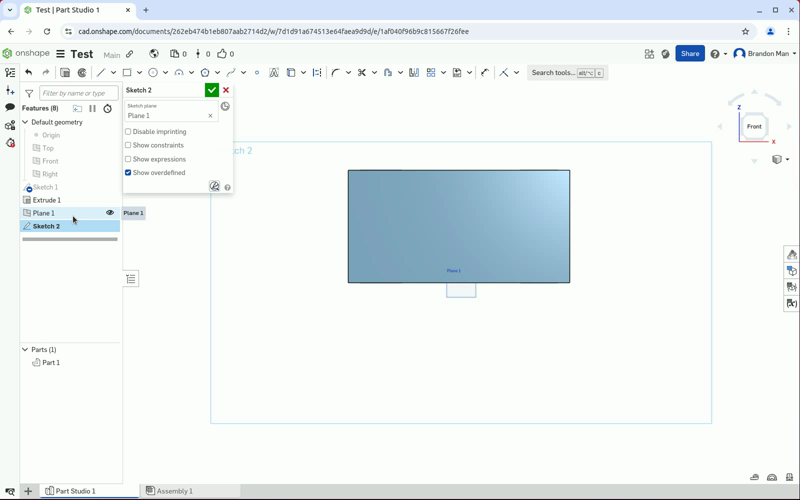
mouse_move(73, 352)
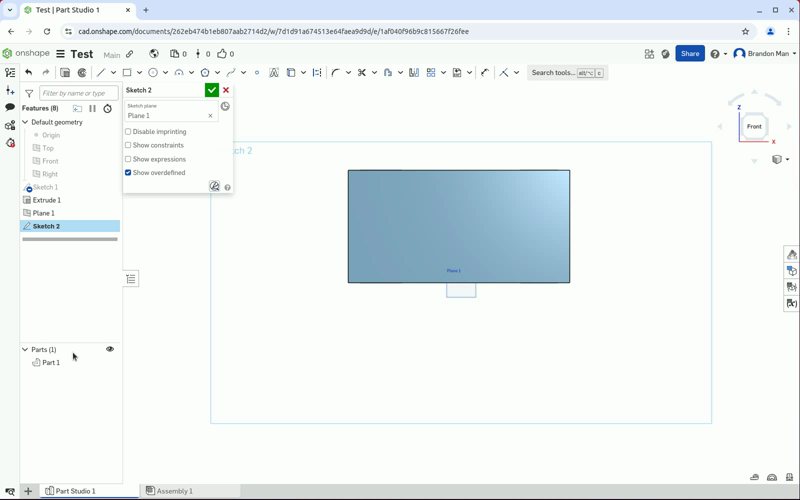
key(y)
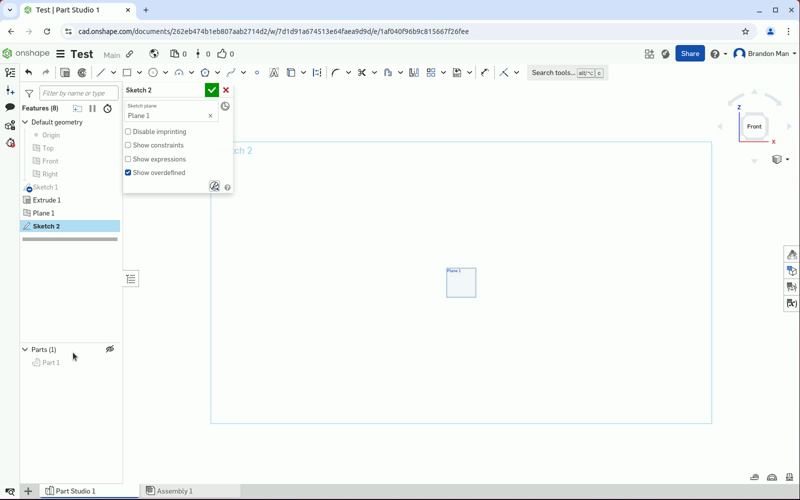
key(a)
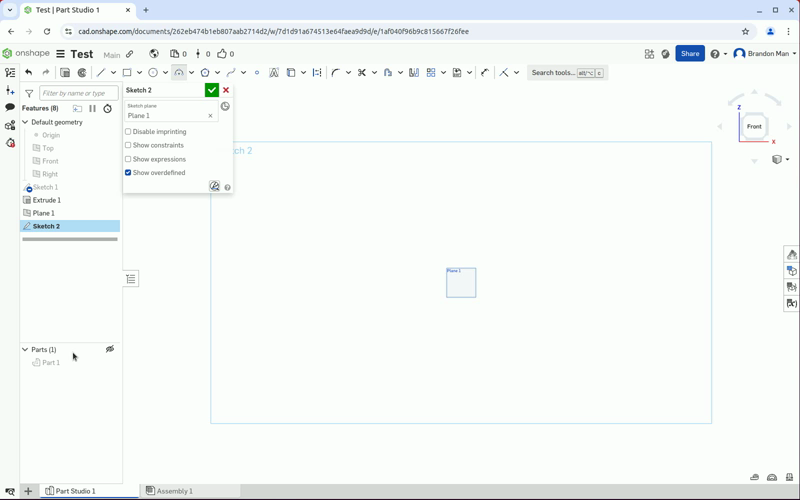
key_down(shift)
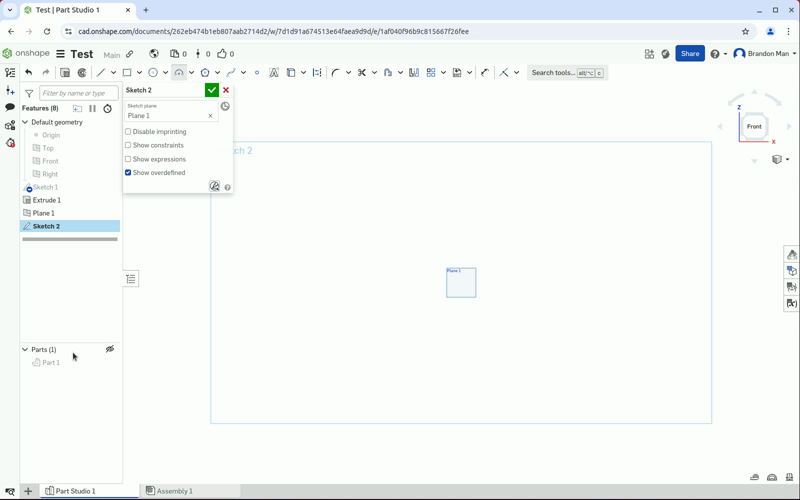
mouse_move(406, 170)
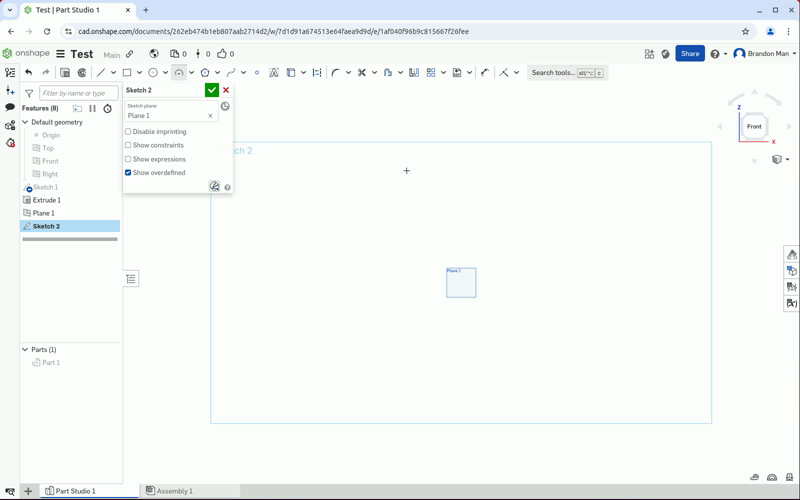
click(406, 170)
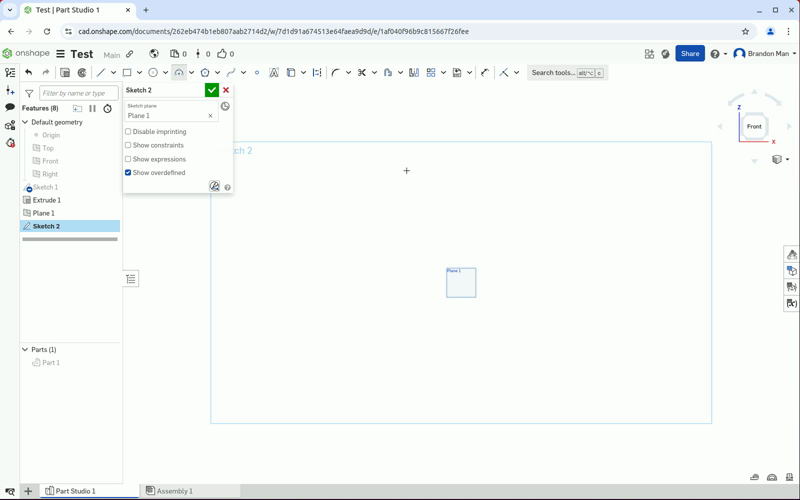
key_up(shift)
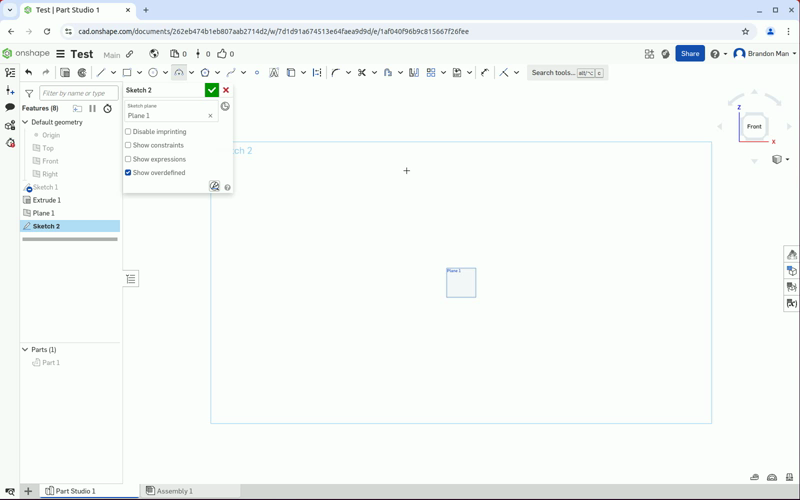
key_down(shift)
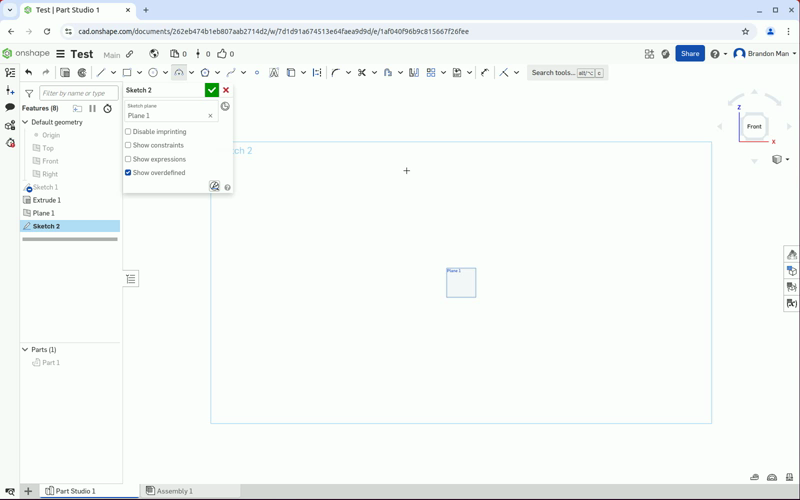
mouse_move(512, 170)
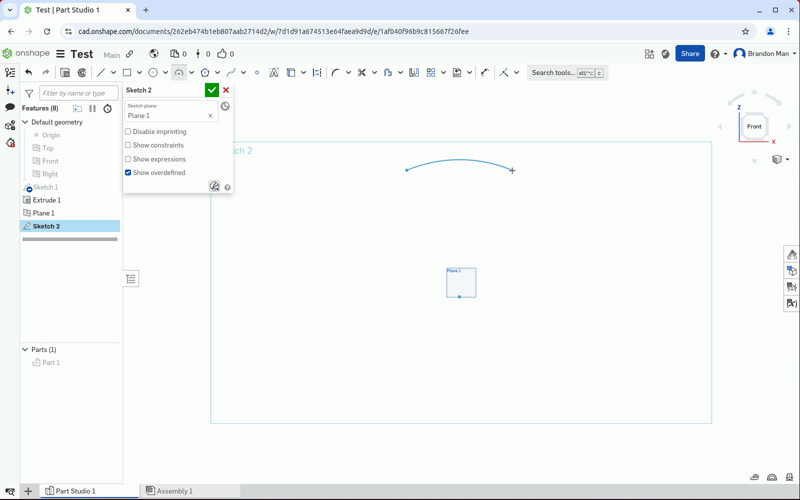
click(512, 170)
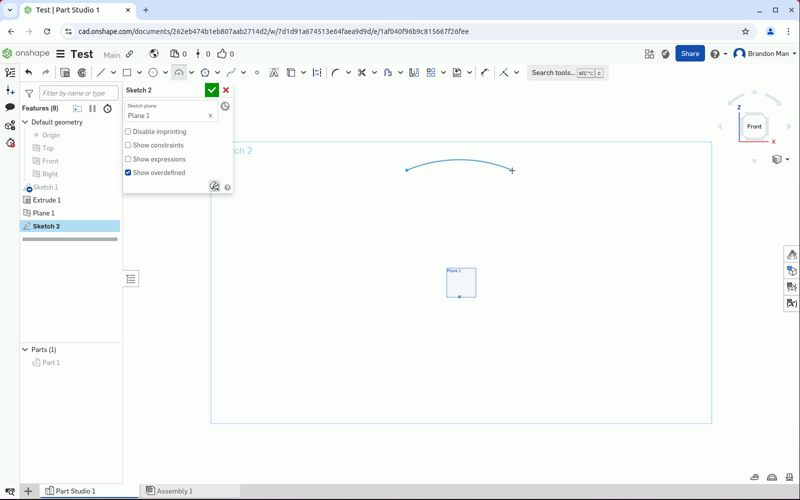
mouse_move(459, 223)
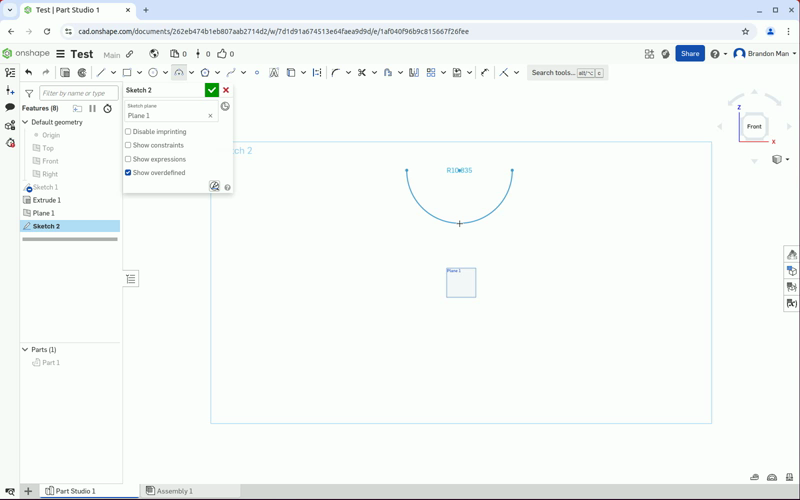
click(459, 223)
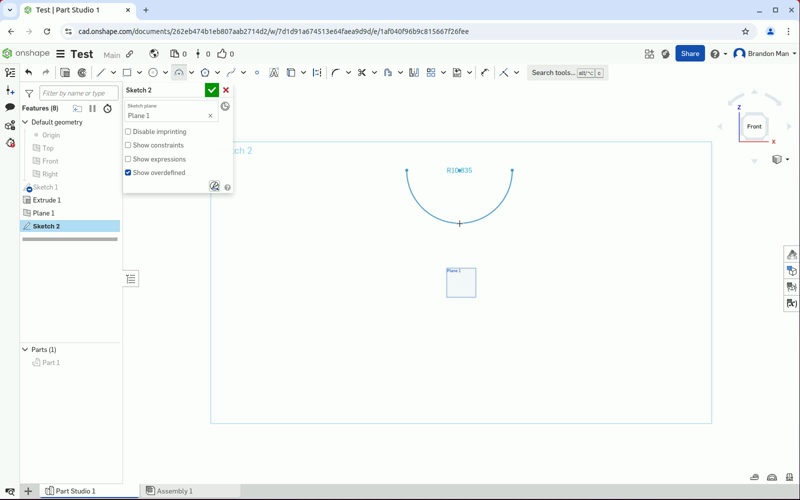
key_up(shift)
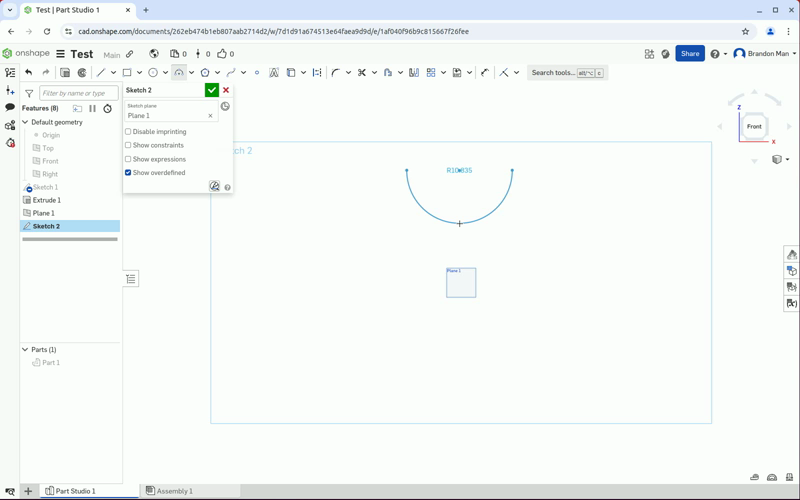
key(esc)
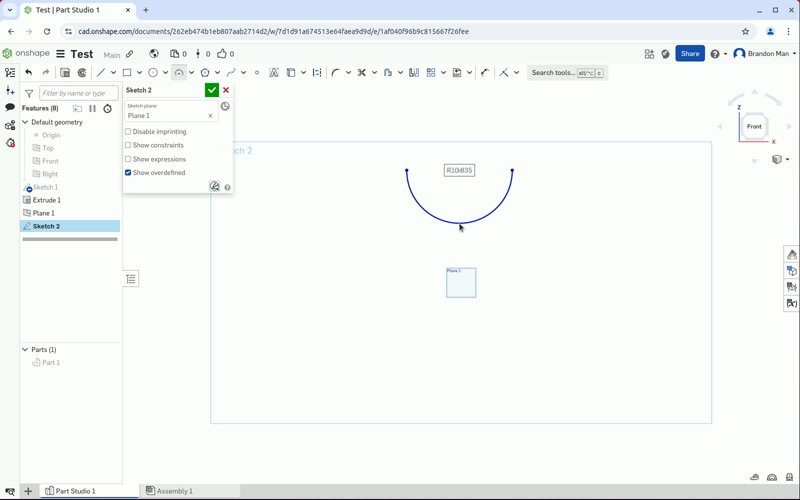
key(l)
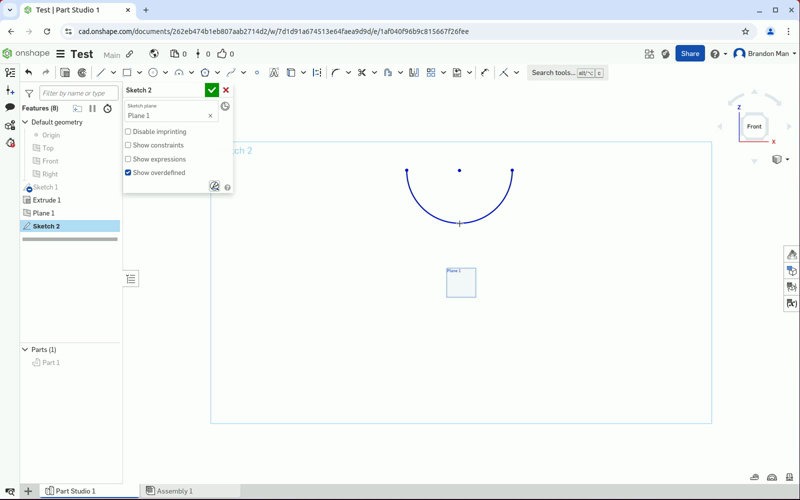
mouse_move(512, 170)
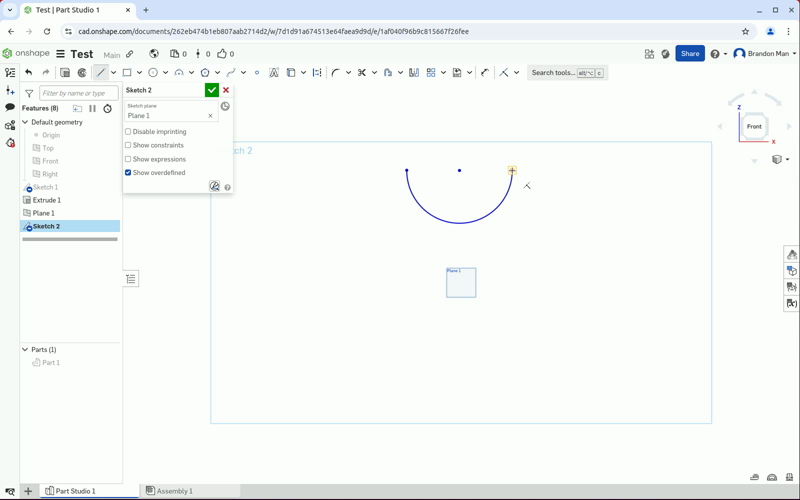
click(512, 170)
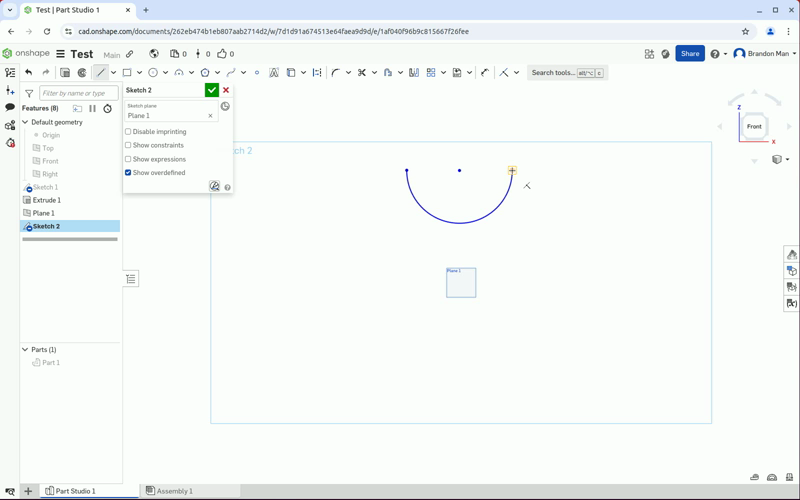
key_down(shift)
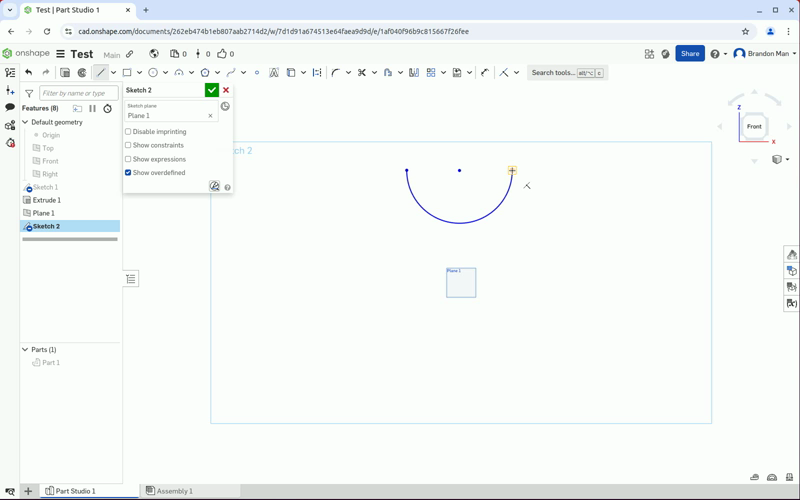
mouse_move(542, 170)
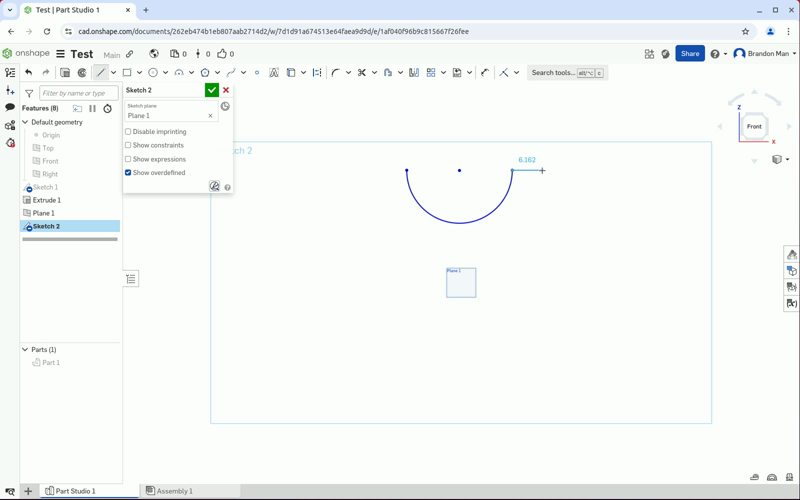
mouse_move(501, 170)
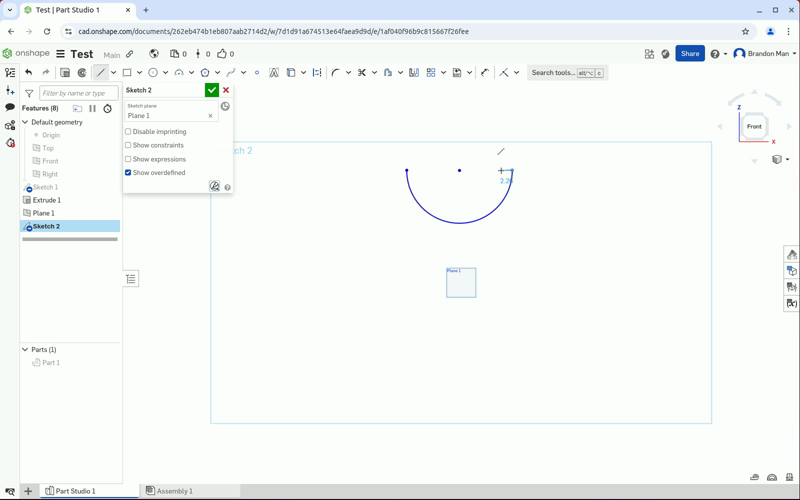
click(501, 170)
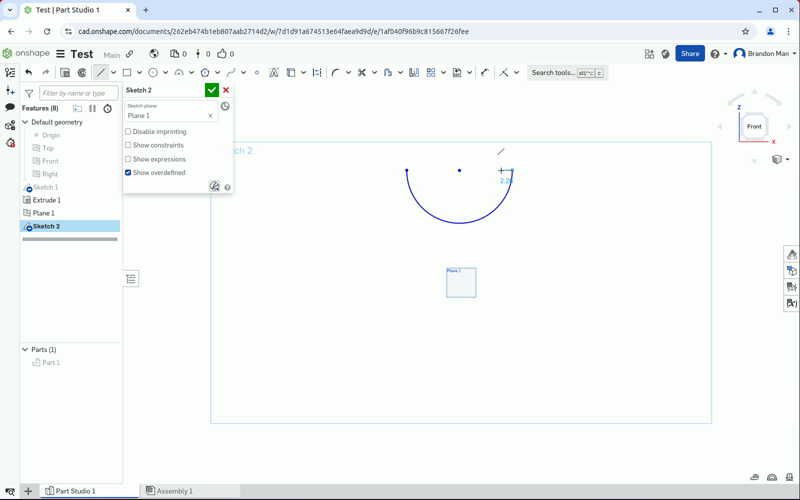
key_up(shift)
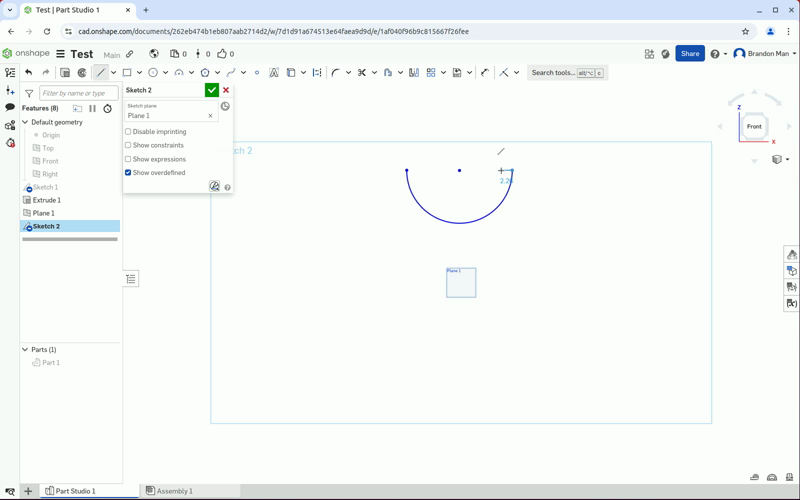
key(esc)
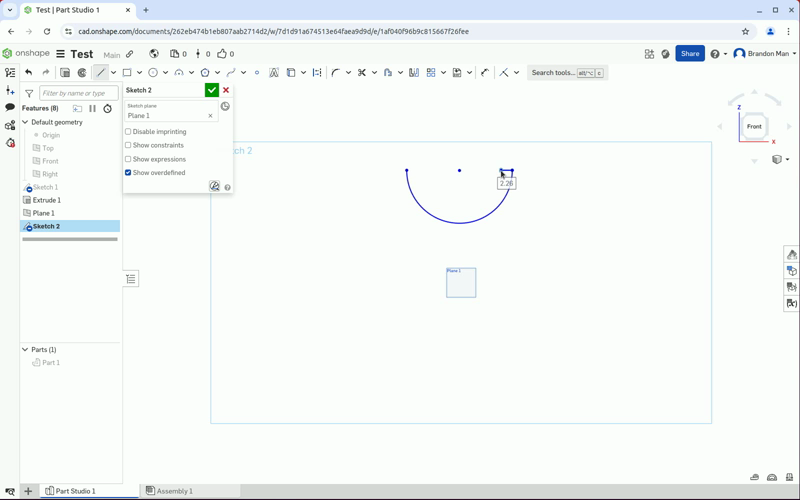
key(a)
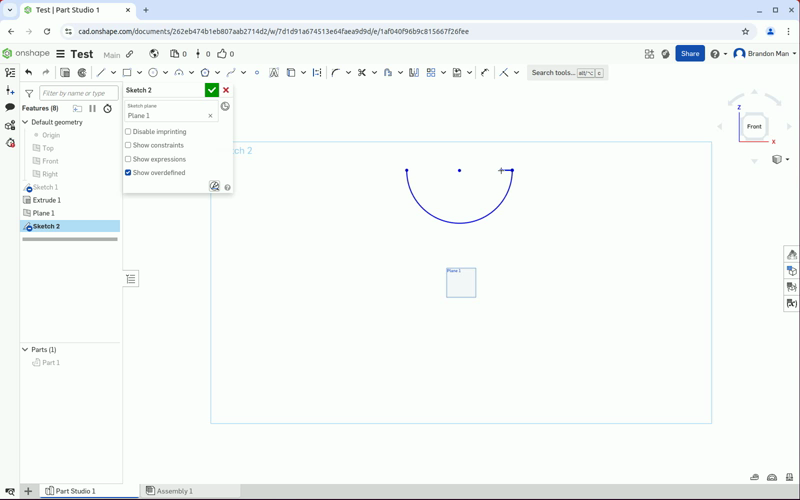
mouse_move(501, 170)
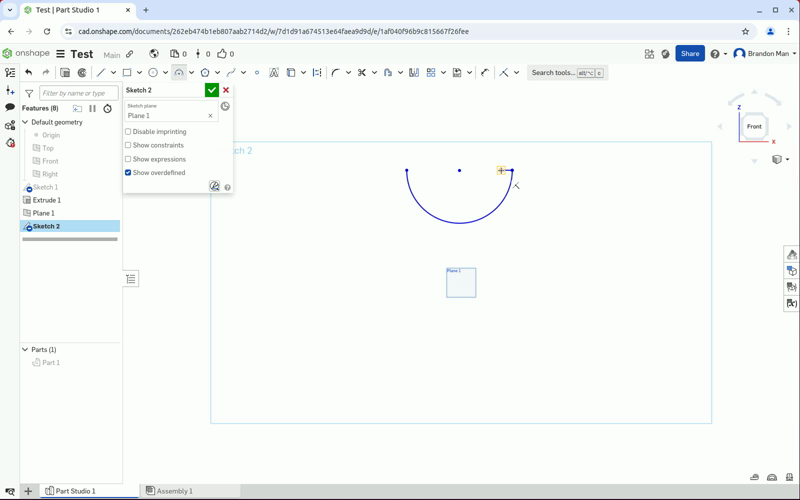
click(501, 170)
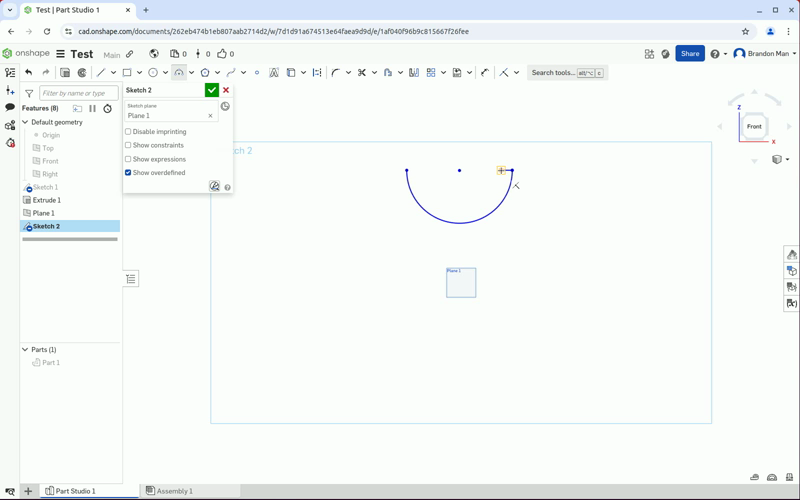
key_down(shift)
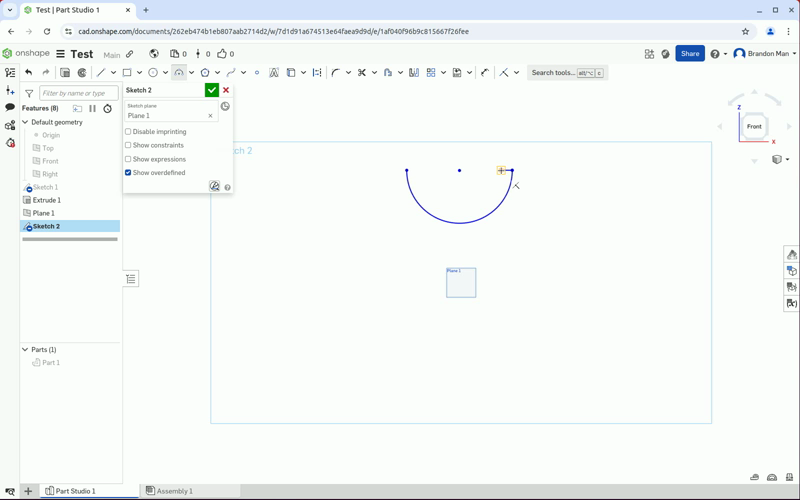
mouse_move(418, 170)
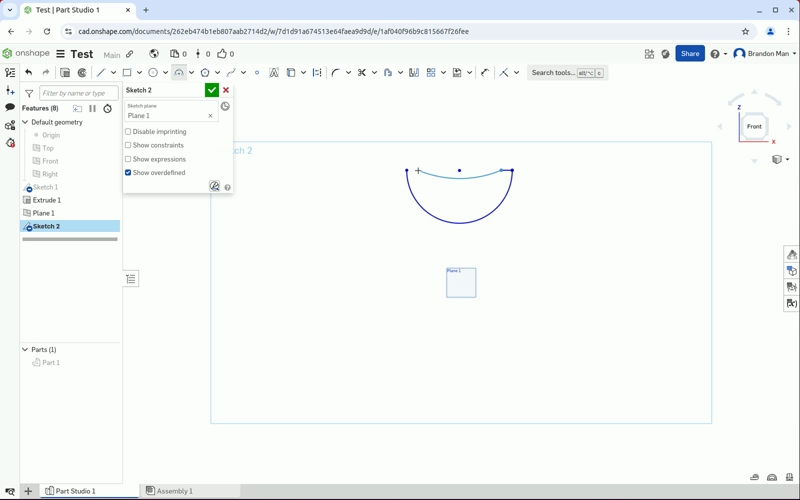
click(418, 170)
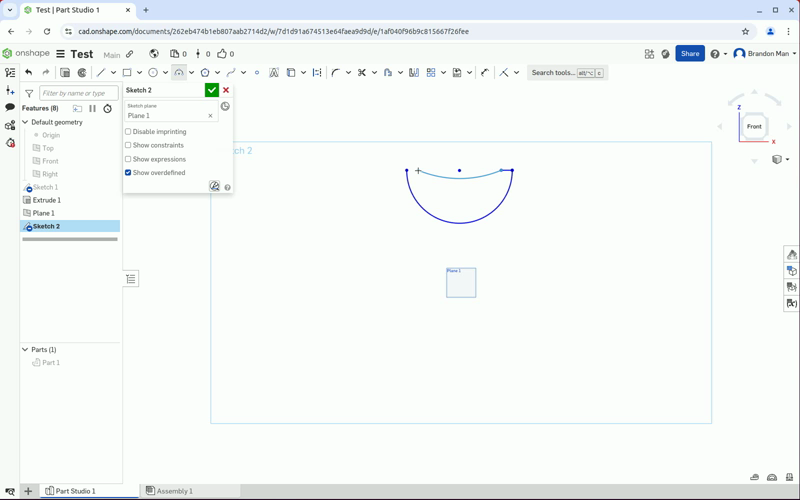
mouse_move(459, 212)
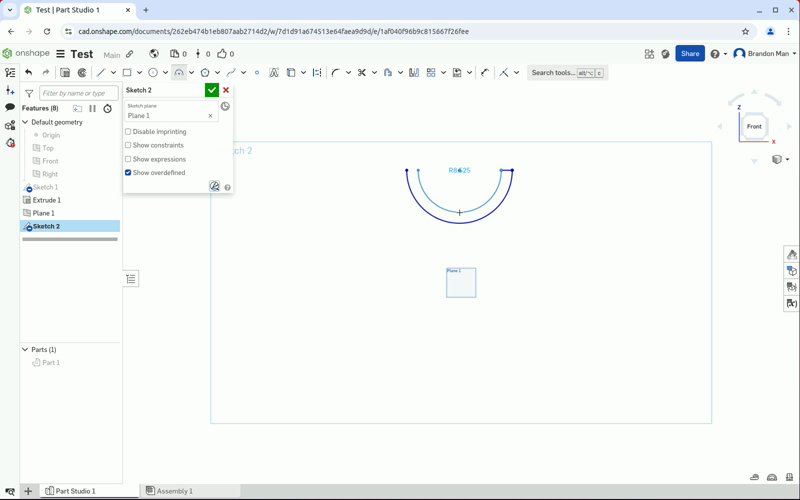
click(459, 212)
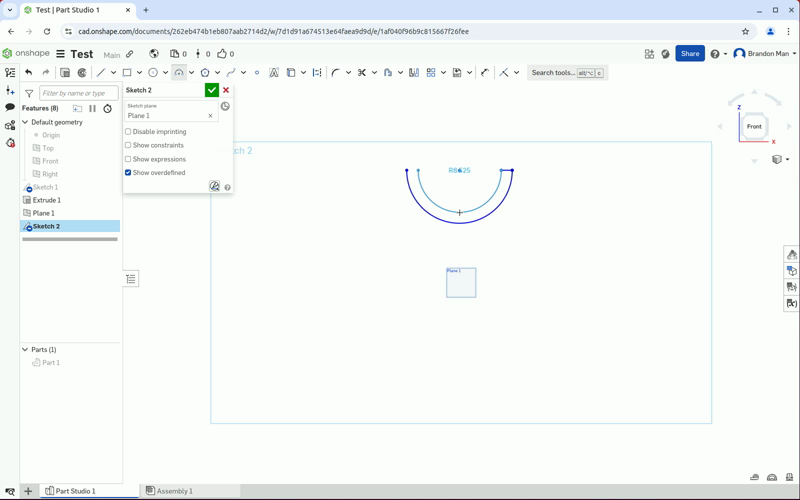
key_up(shift)
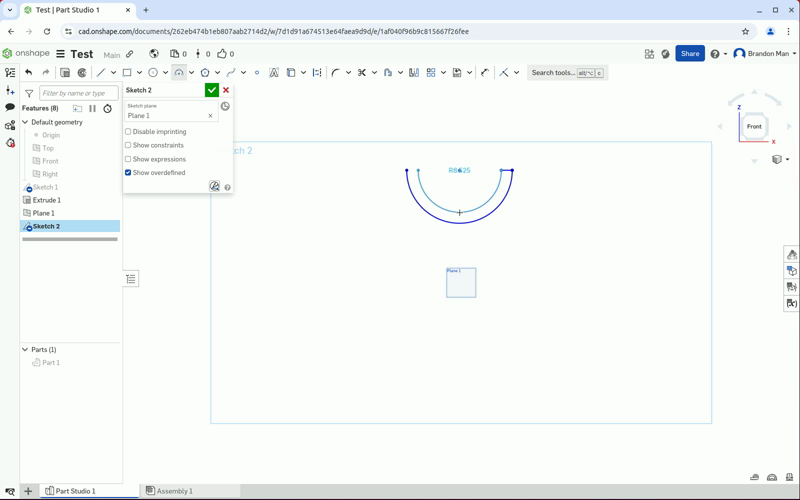
key(esc)
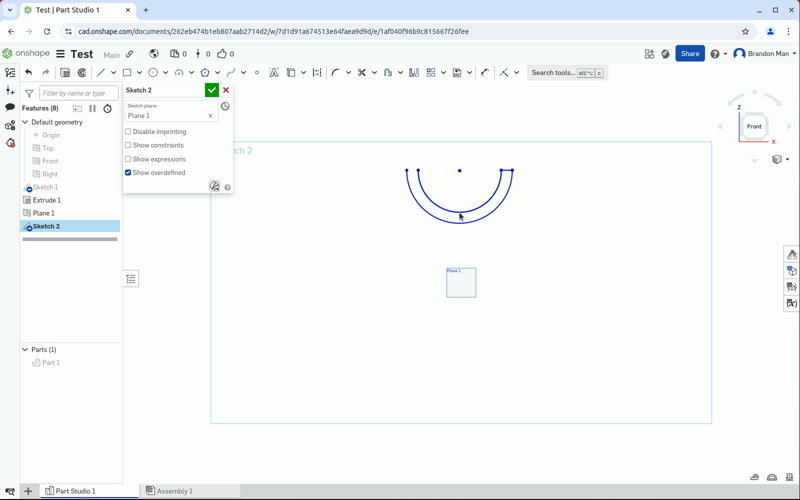
key(l)
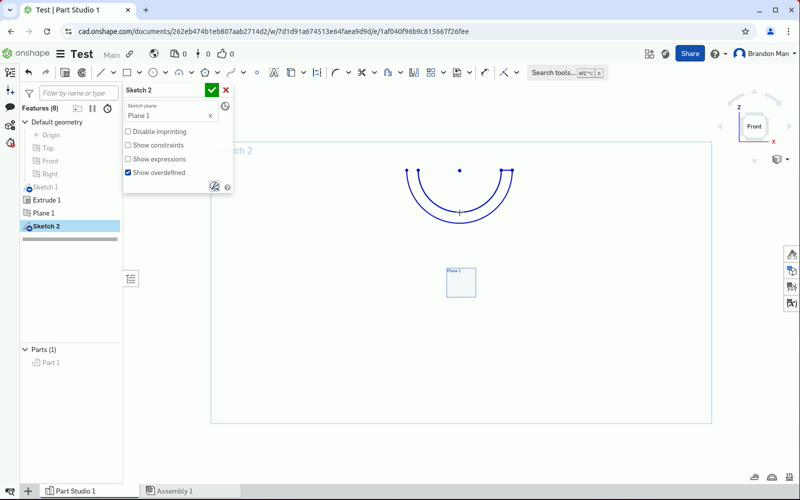
mouse_move(418, 170)
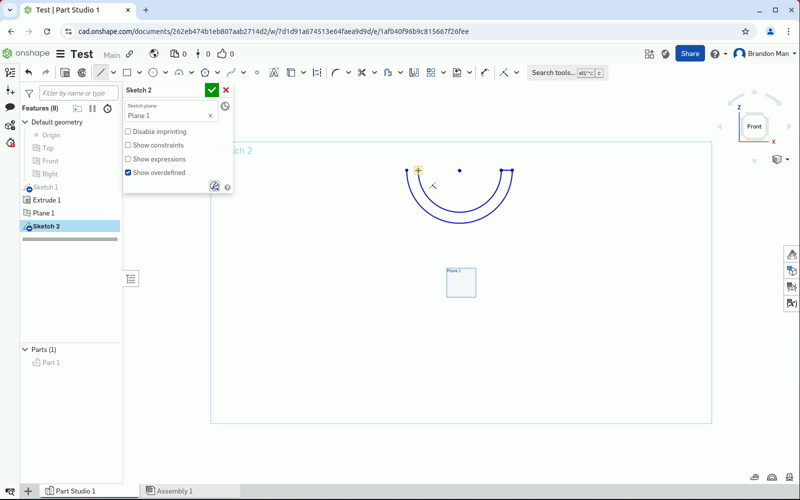
click(418, 170)
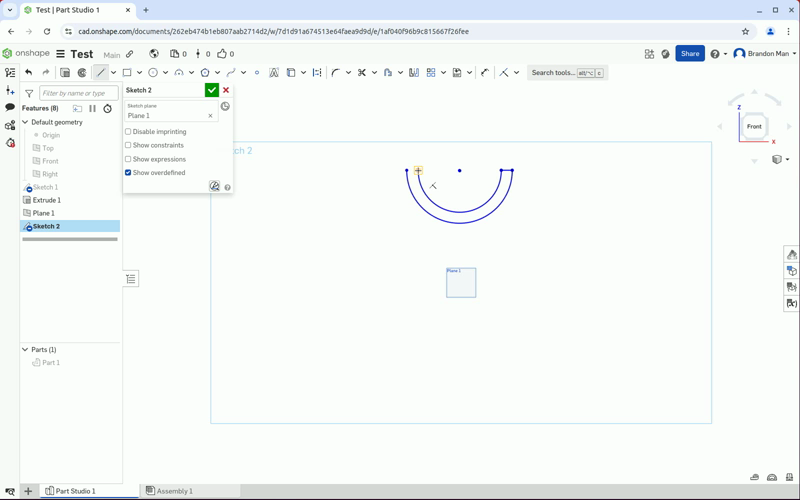
mouse_move(448, 170)
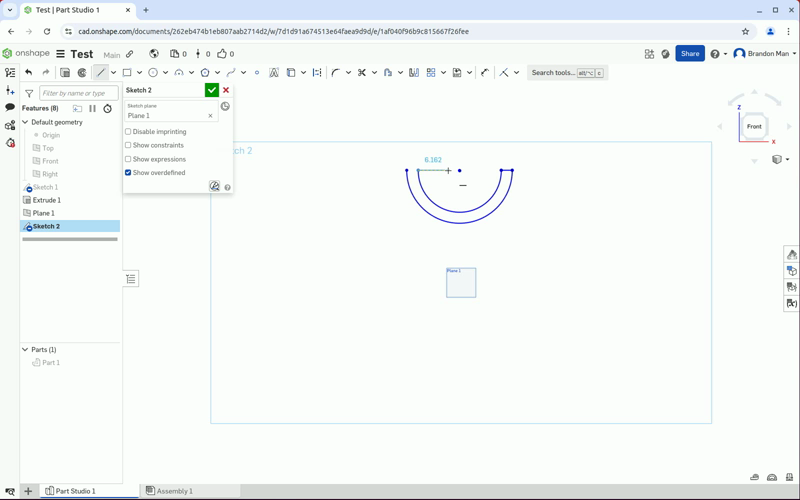
key_down(shift)
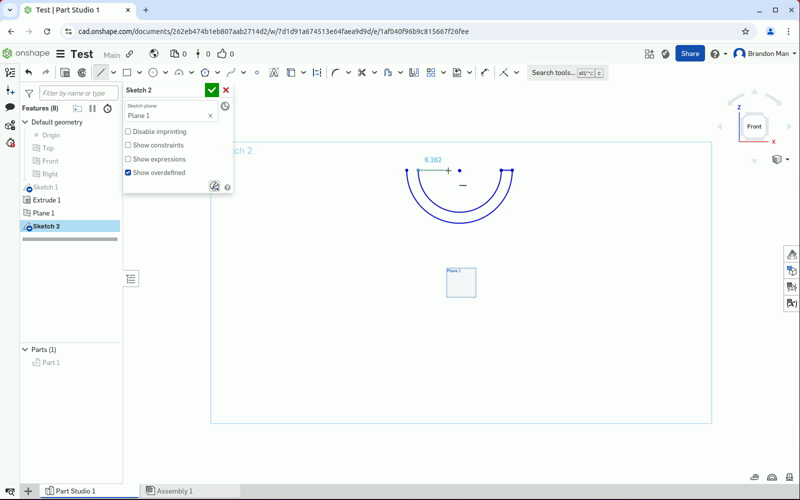
mouse_move(406, 170)
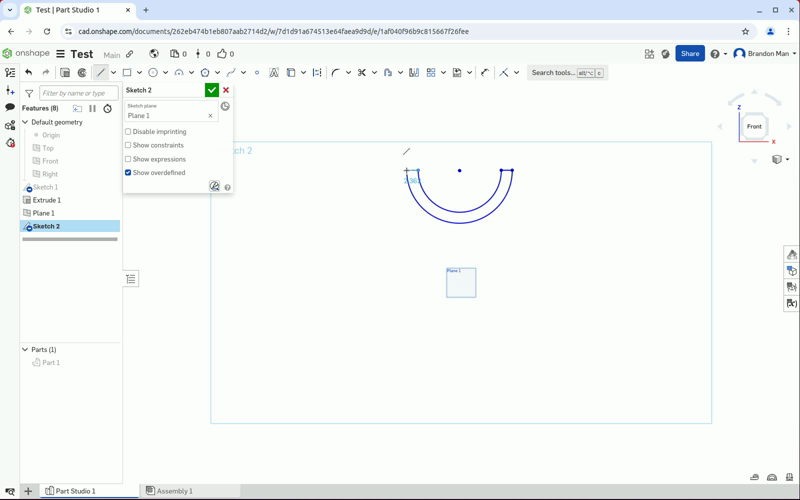
key_up(shift)
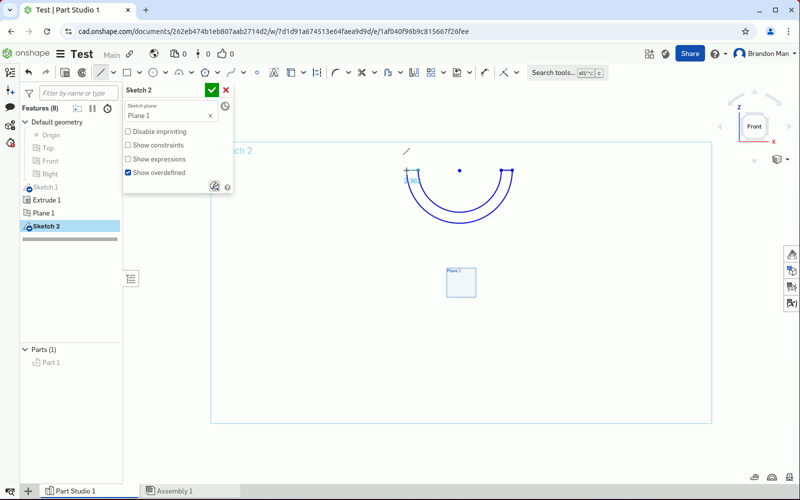
click(406, 170)
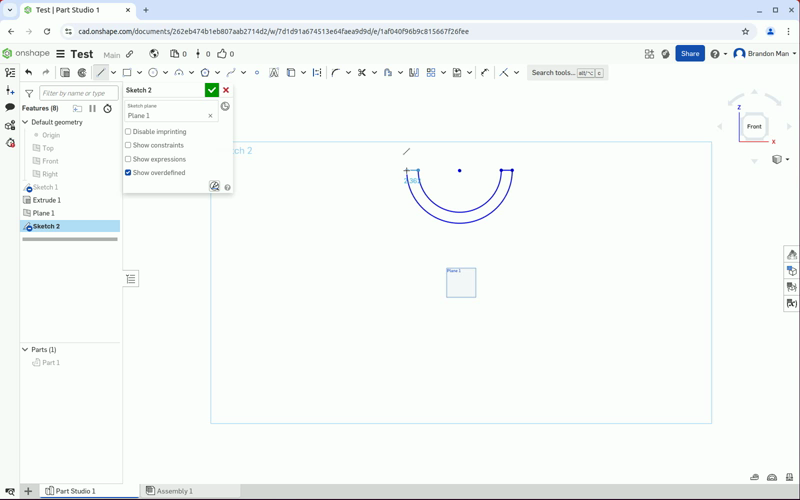
key(esc)
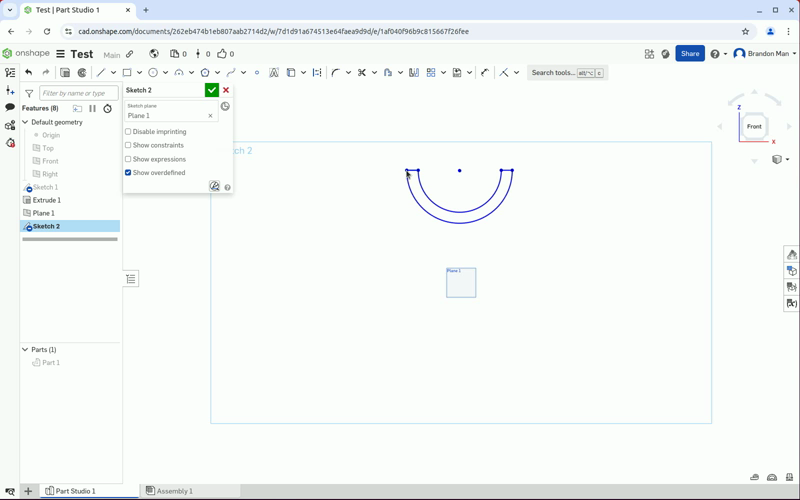
mouse_move(445, 197)
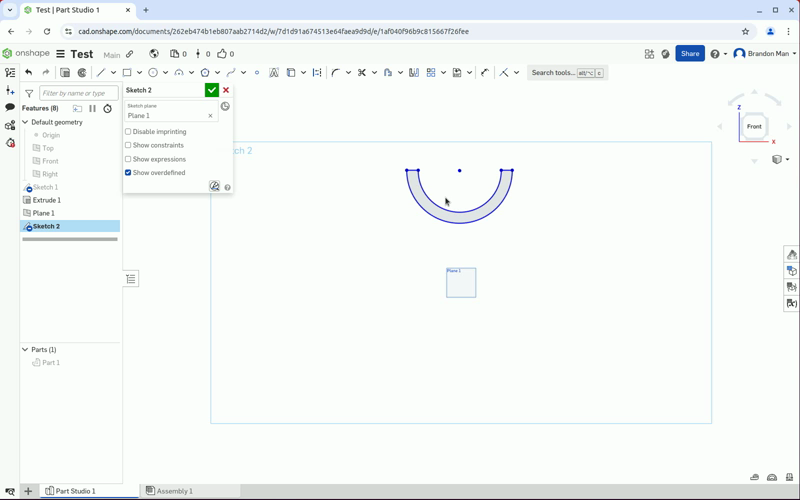
scroll(6)
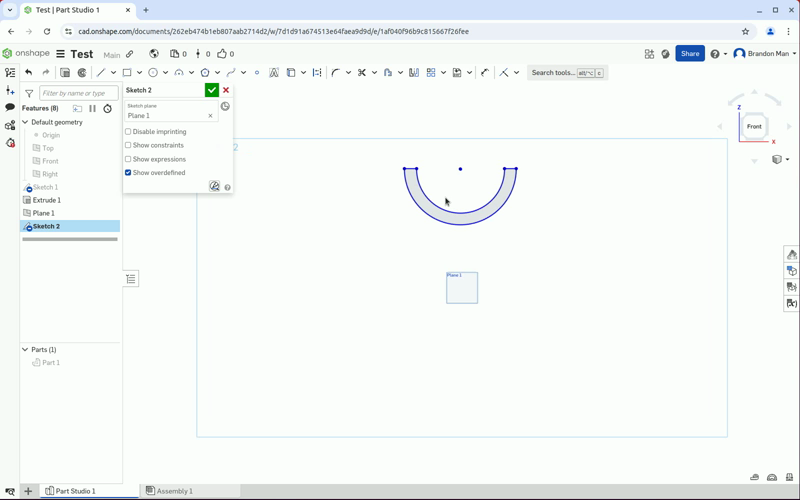
scroll(6)
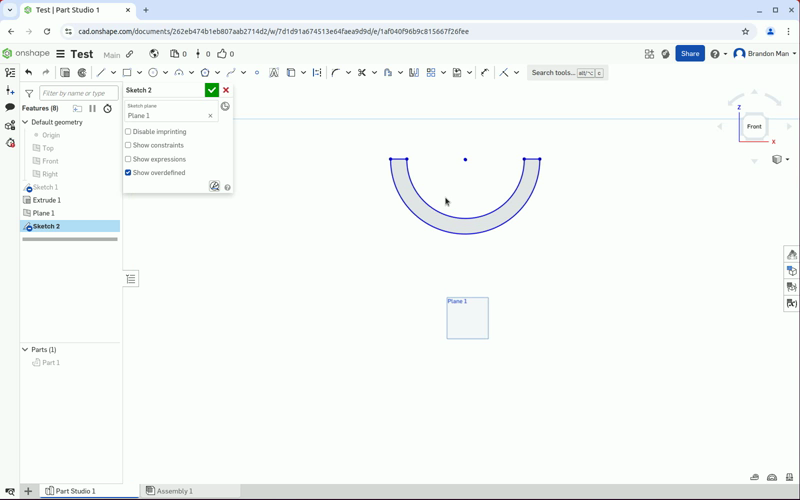
scroll(6)
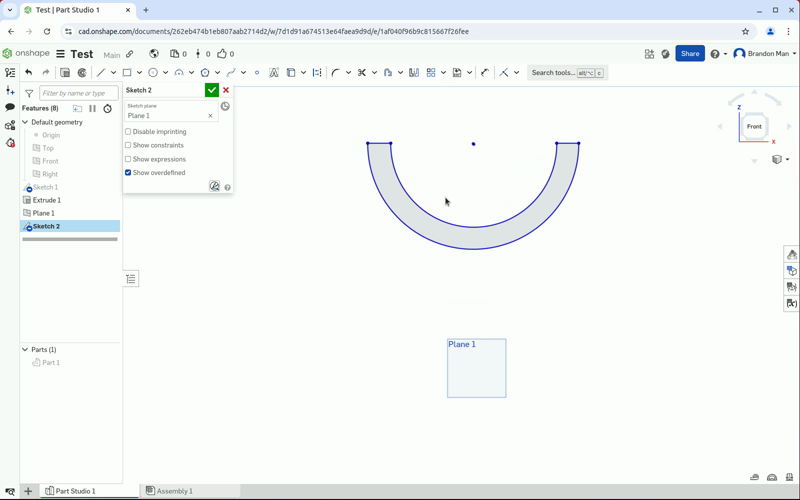
scroll(6)
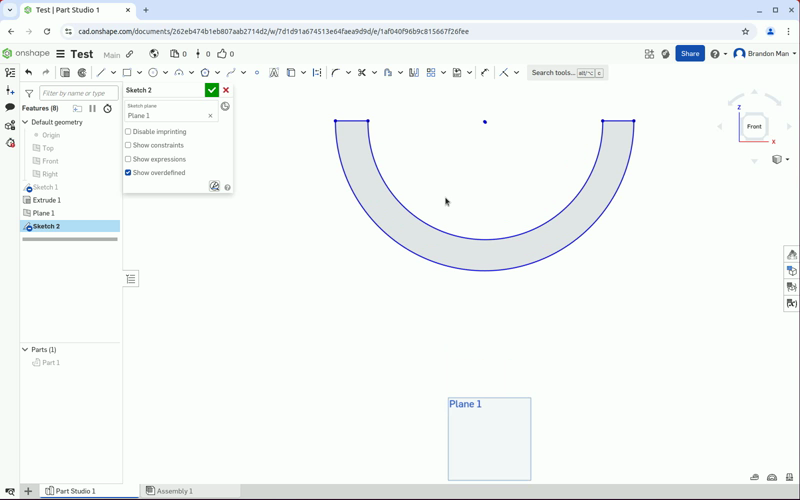
scroll(6)
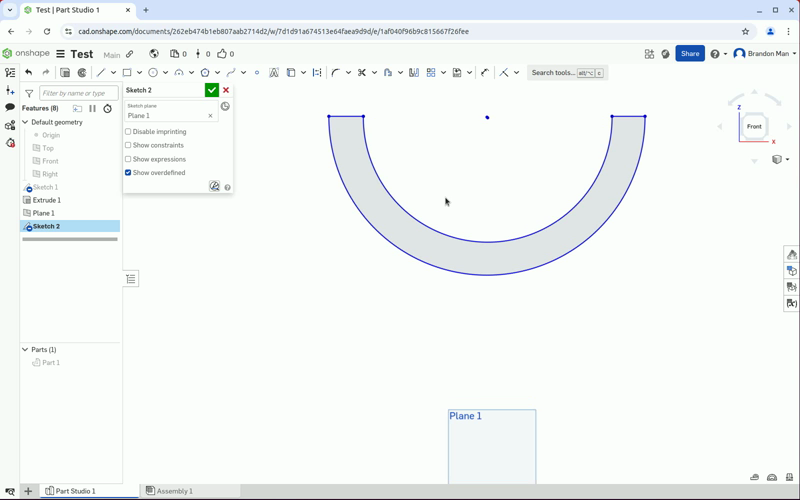
scroll(6)
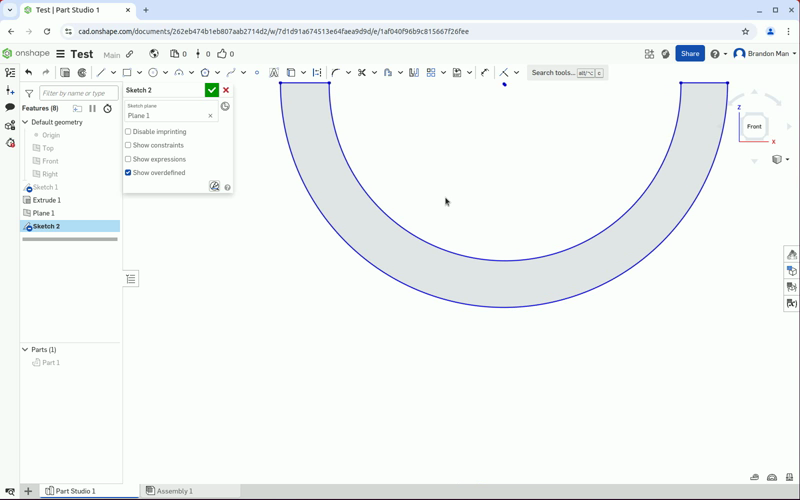
scroll(6)
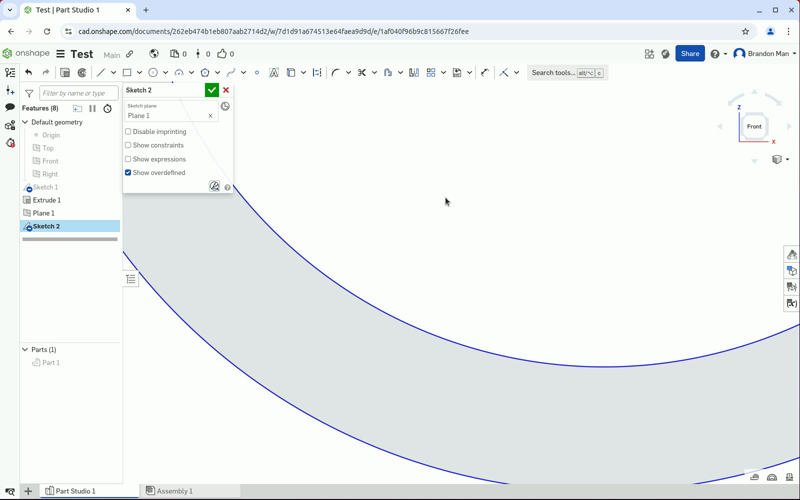
click(445, 197)
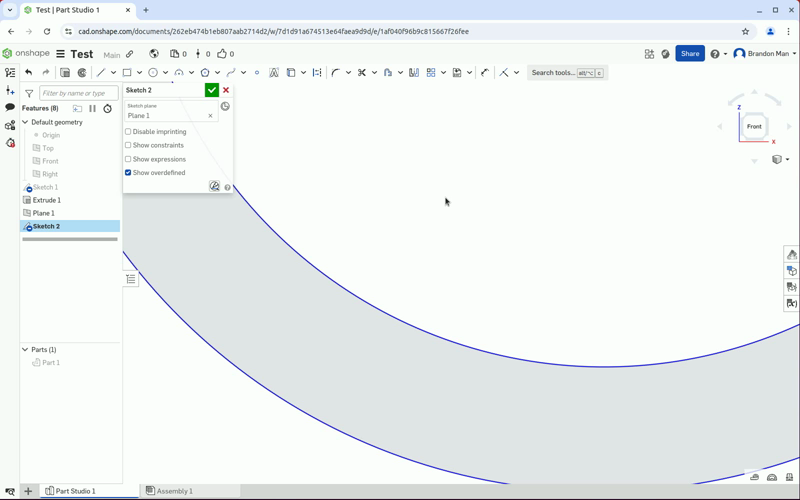
scroll(-6)
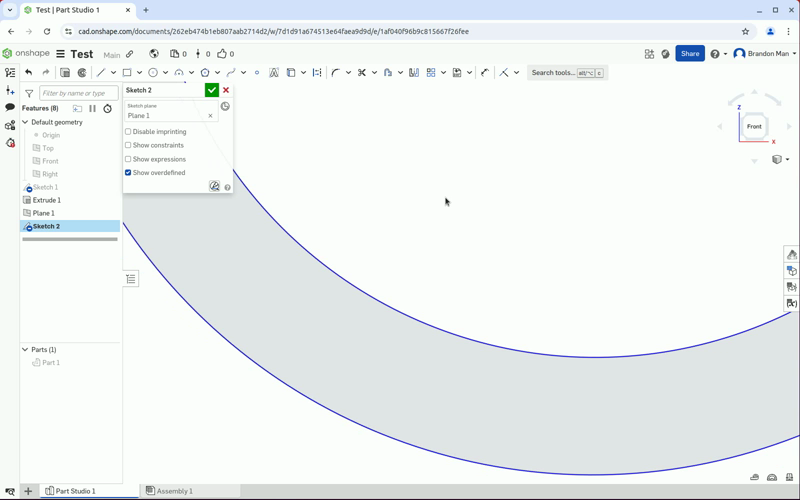
scroll(-6)
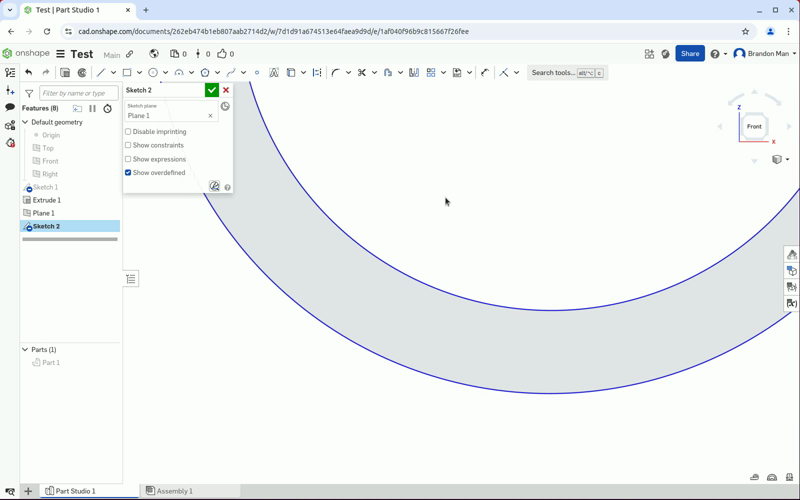
scroll(-6)
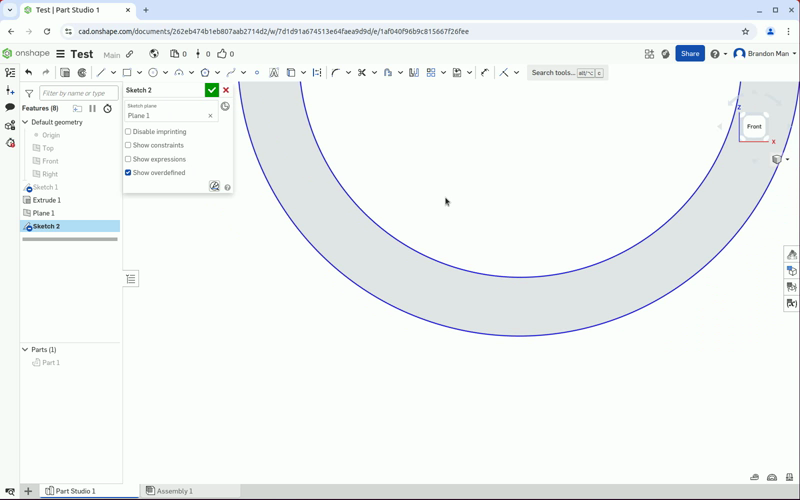
scroll(-6)
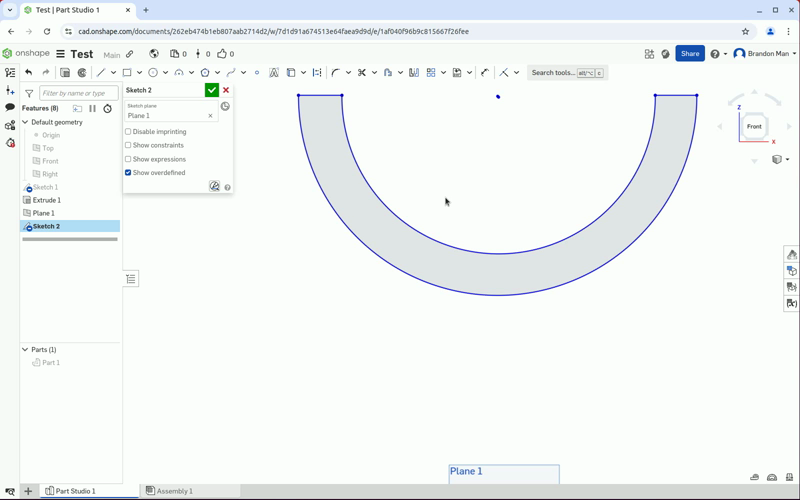
scroll(-6)
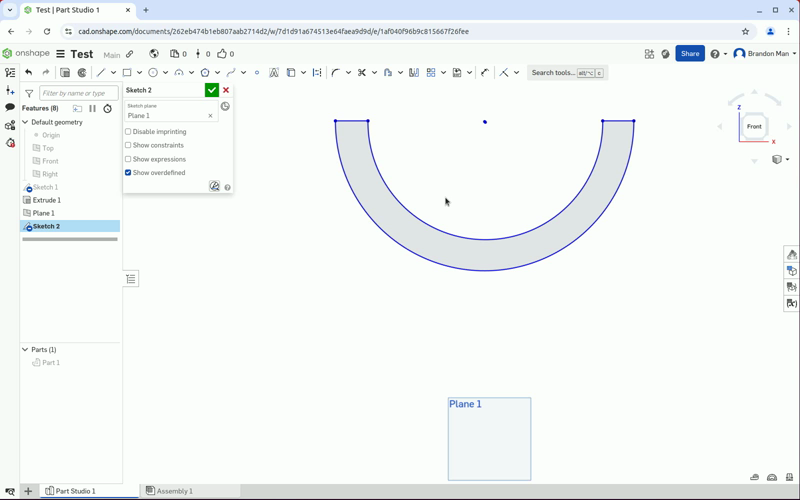
scroll(-6)
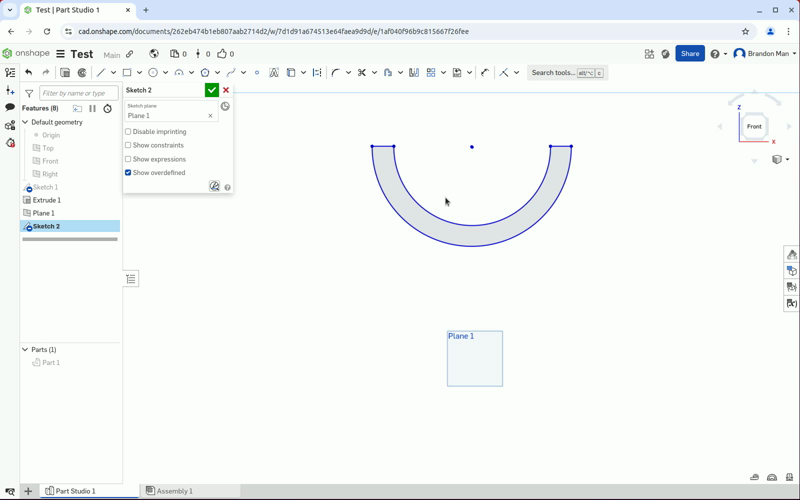
scroll(-6)
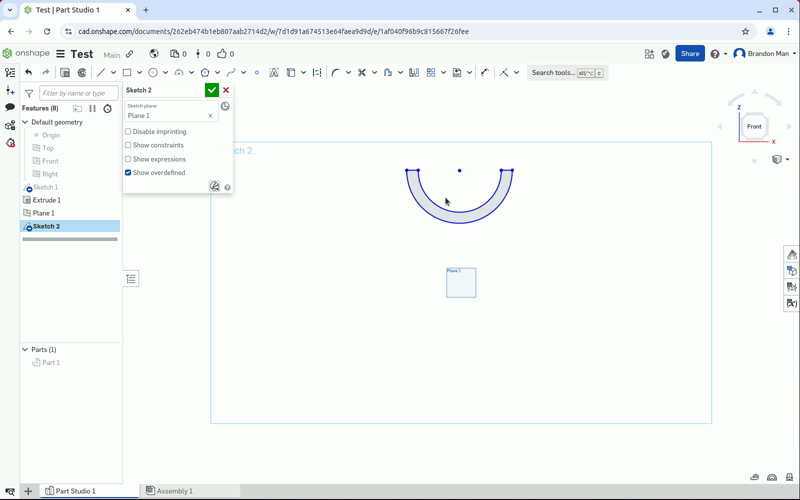
mouse_move(73, 352)
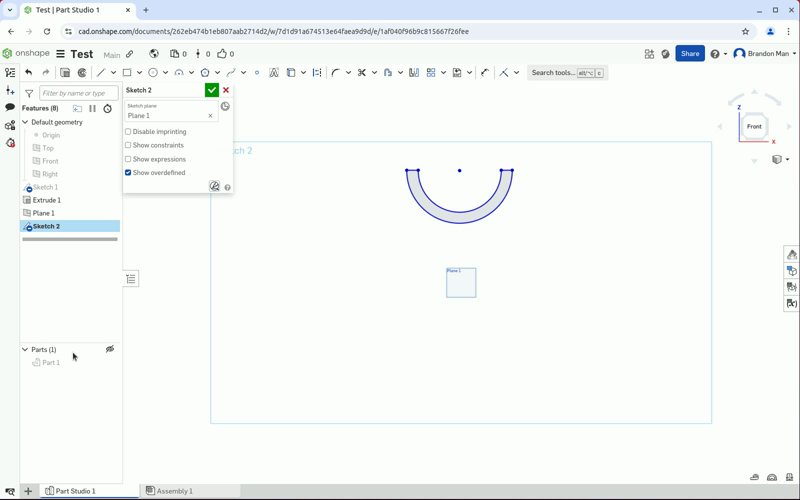
key(shift+y)
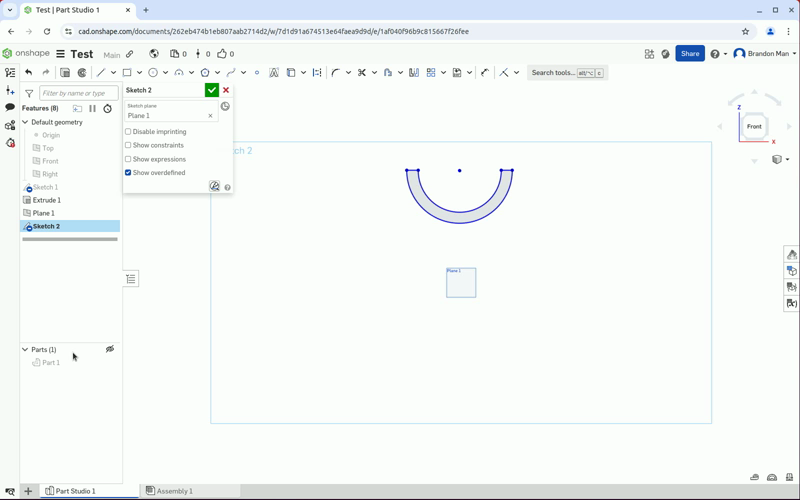
key(shift+e)
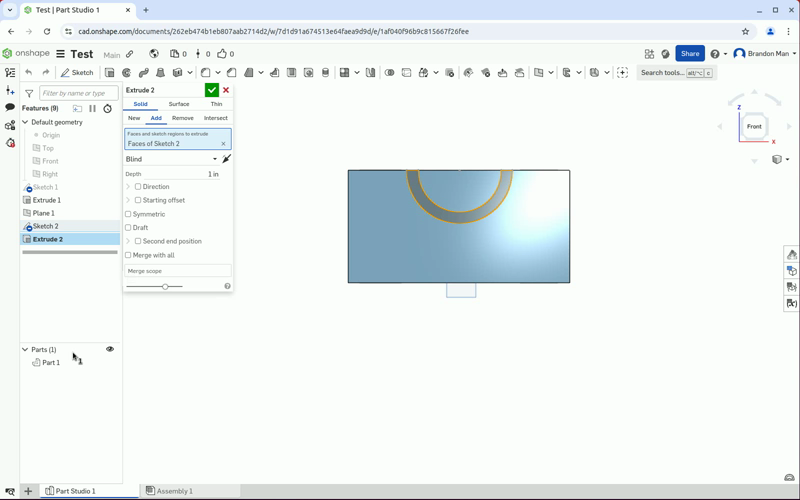
mouse_move(143, 106)
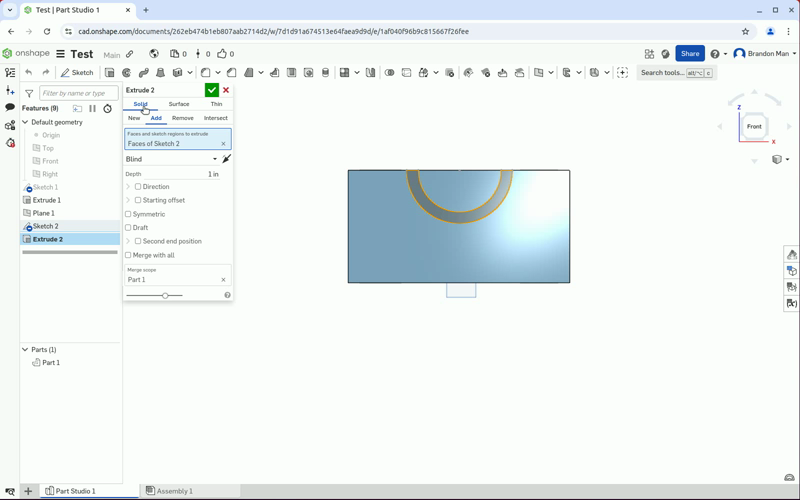
click(143, 106)
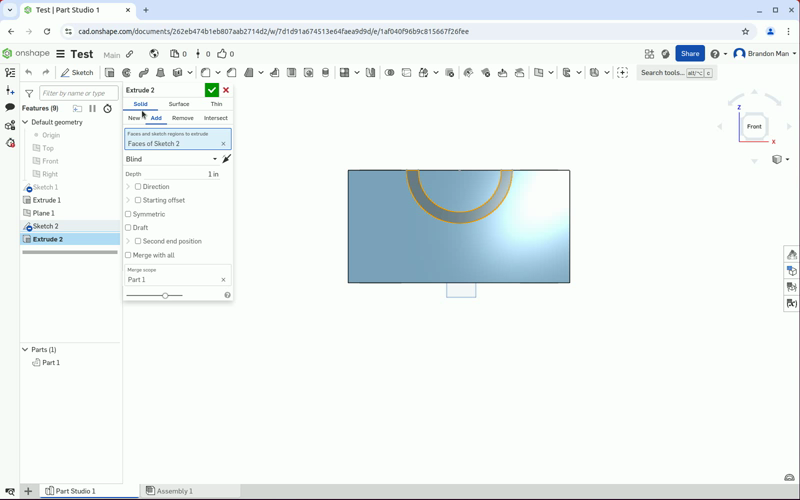
mouse_move(137, 120)
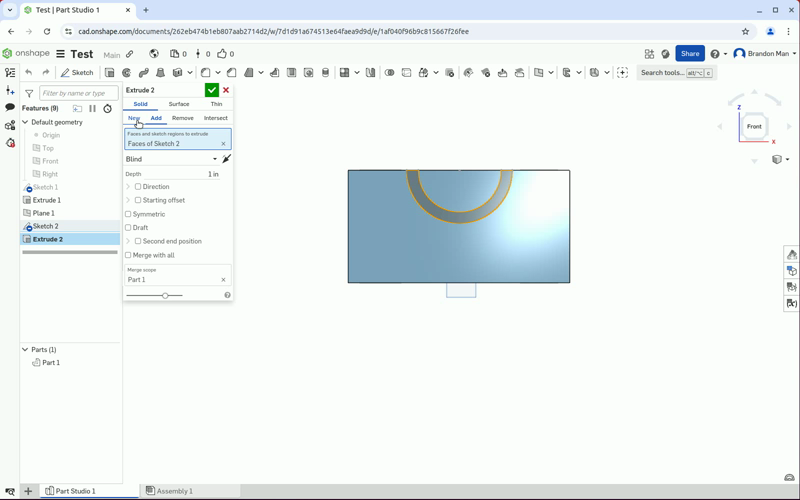
click(137, 120)
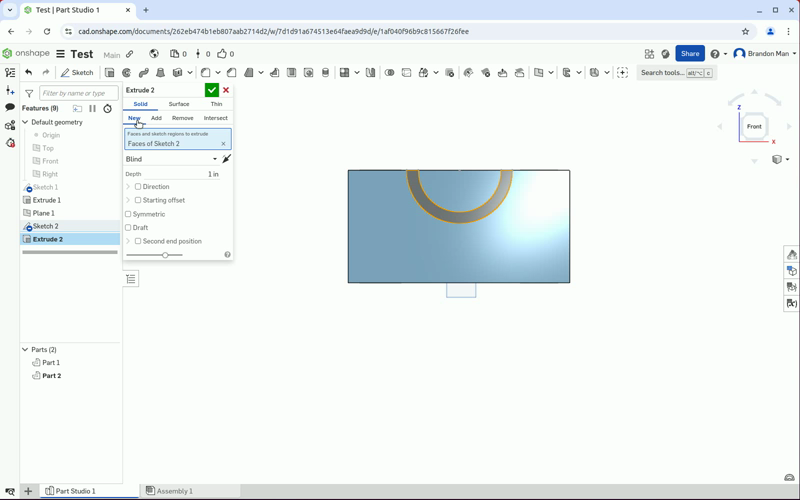
key(tab, 4)
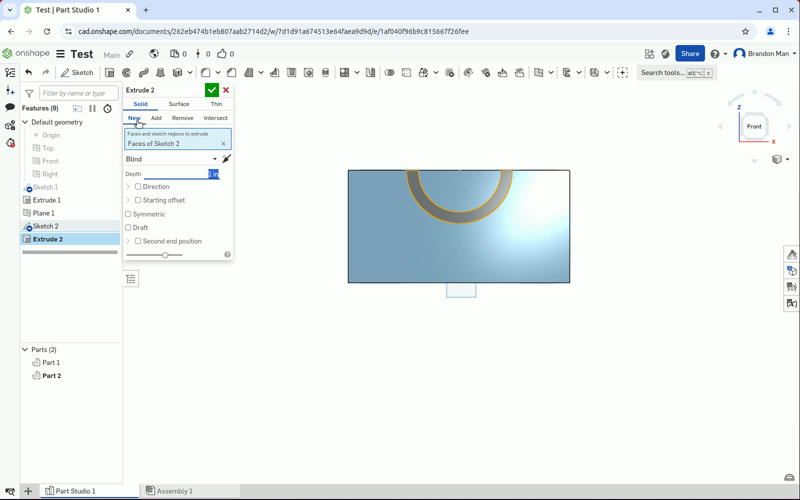
text(6.499)
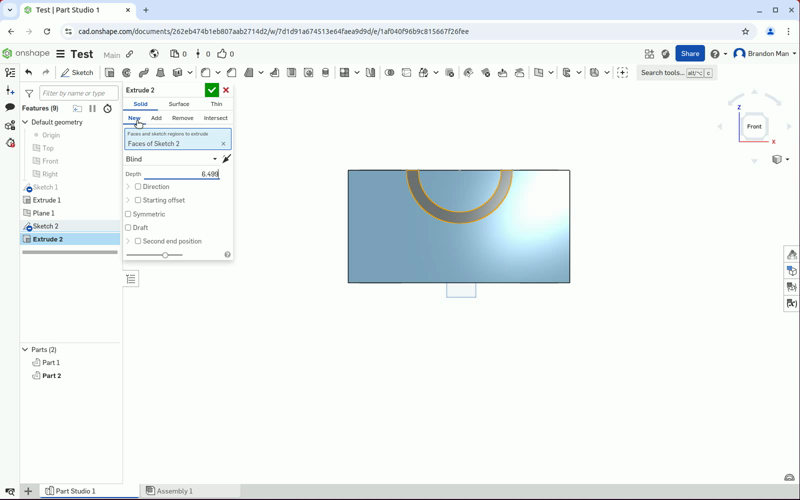
key(enter)
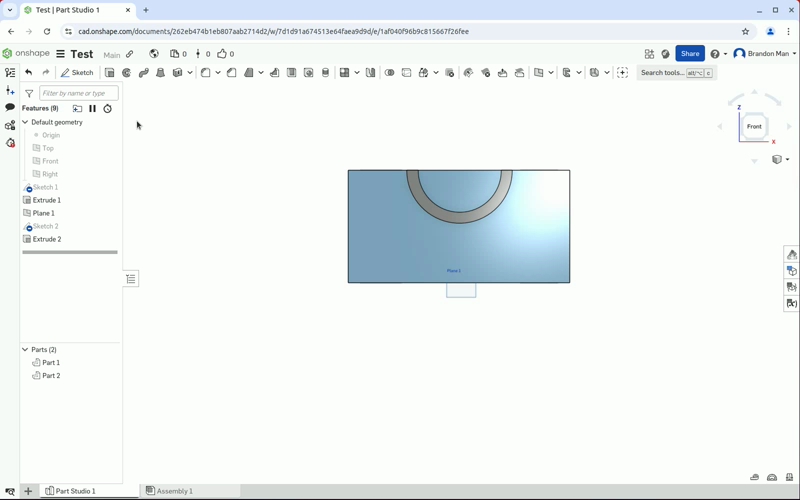
key(shift+h)
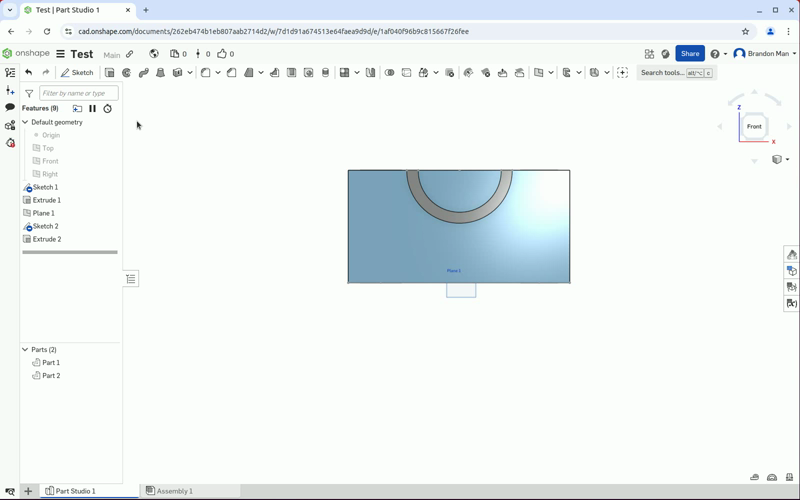
key(shift+h)
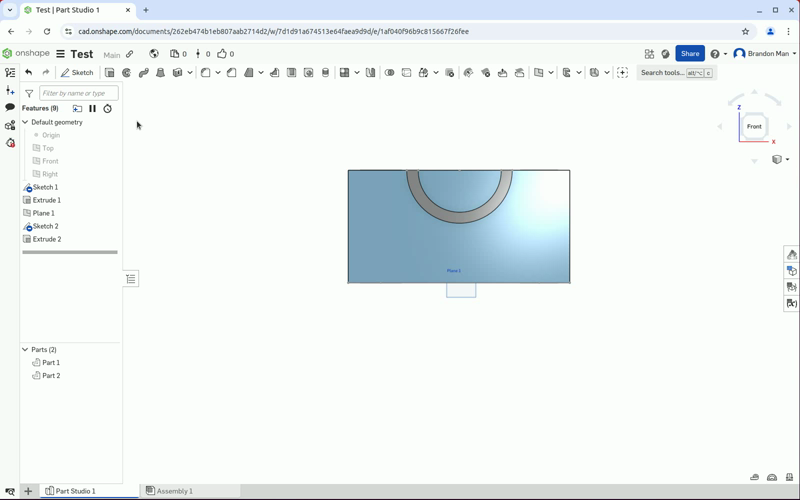
key(shift+7)
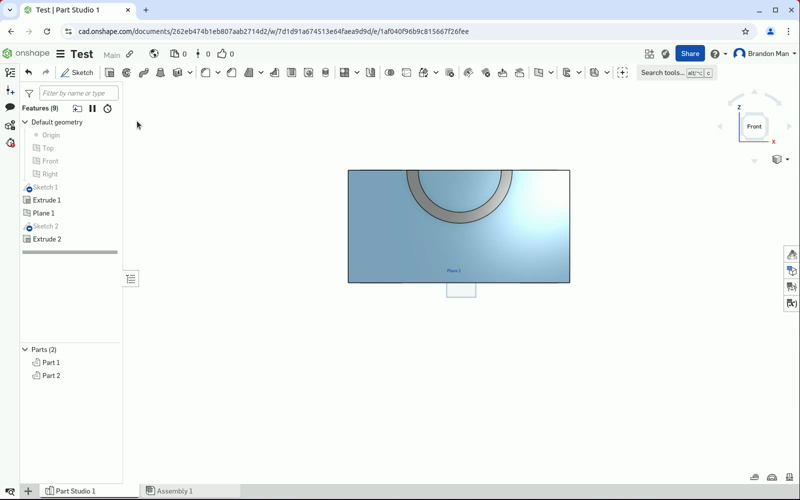
key(left, 2)
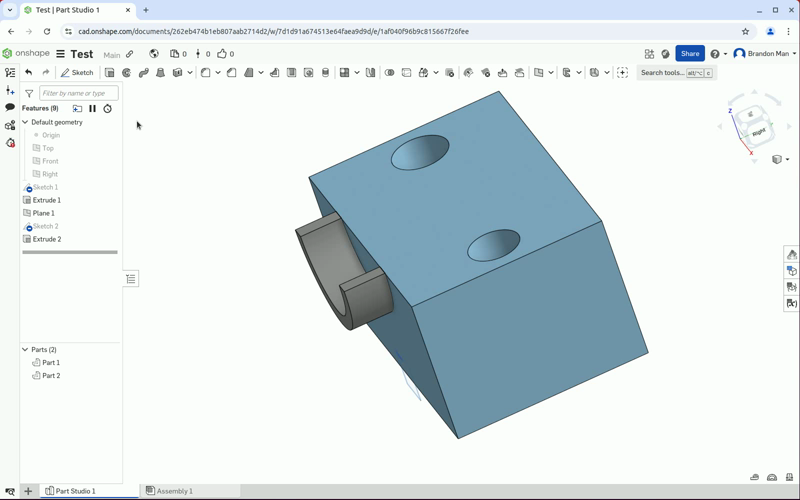
key(down, 2)
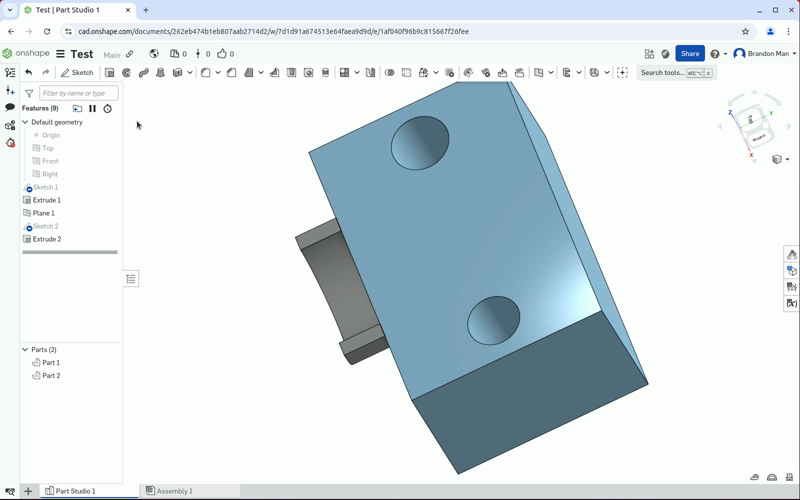
key(up, 2)
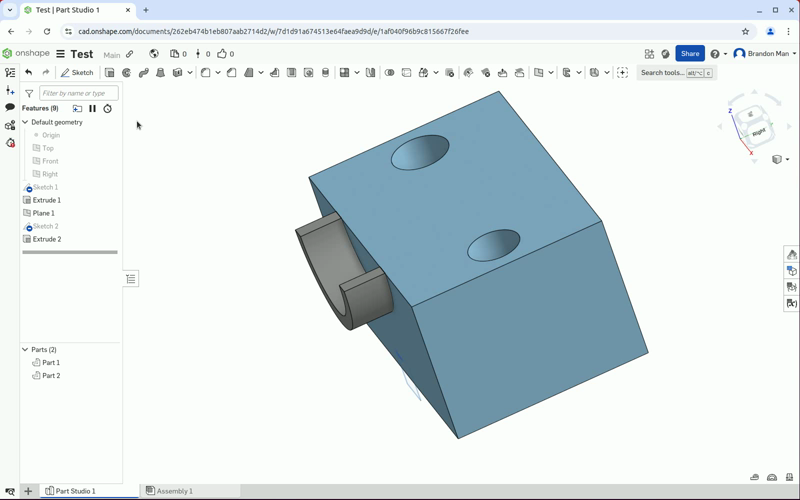
key(right, 2)
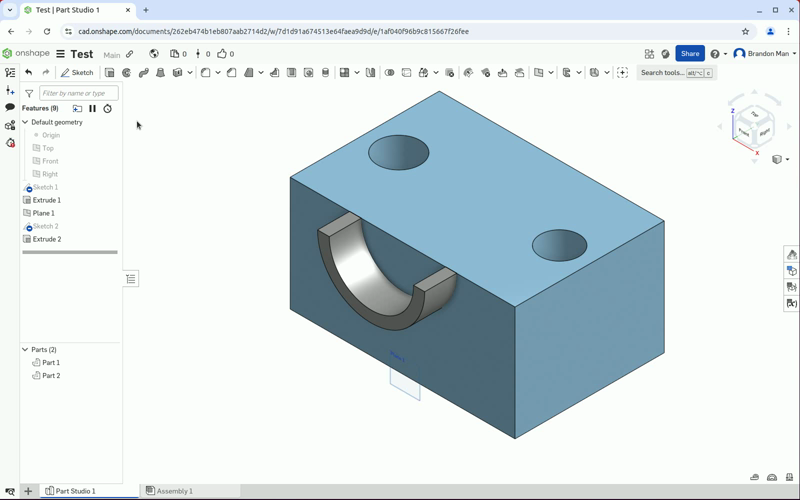
mouse_move(73, 189)
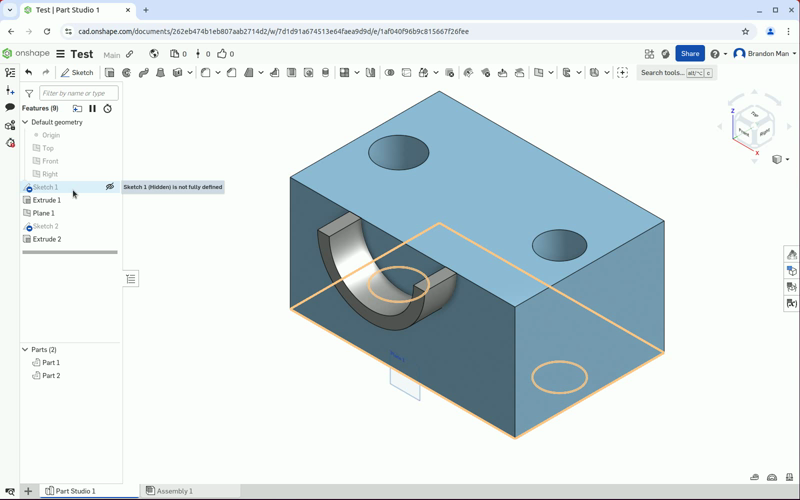
click(73, 189)